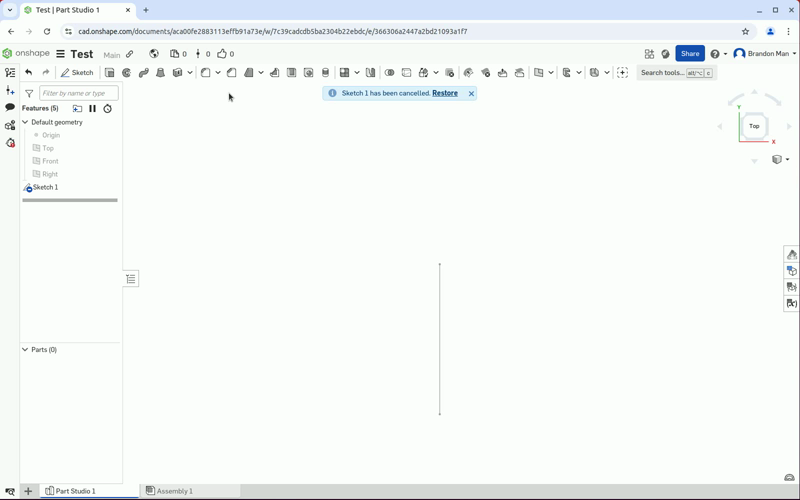
key(shift+h)
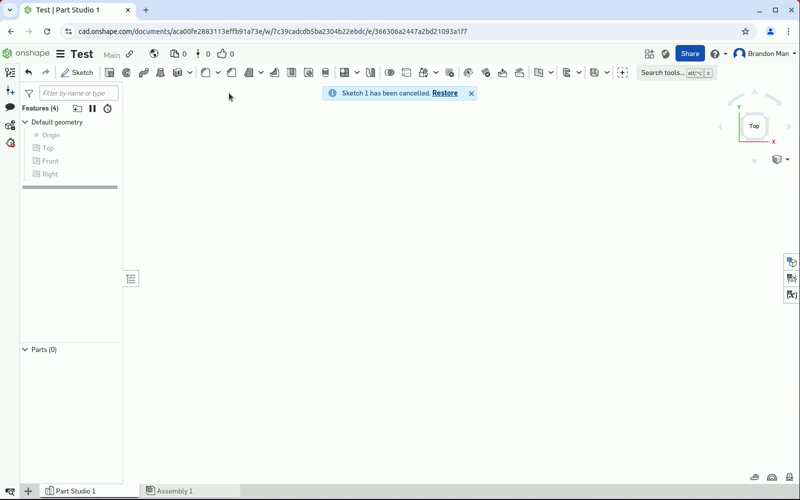
mouse_move(73, 352)
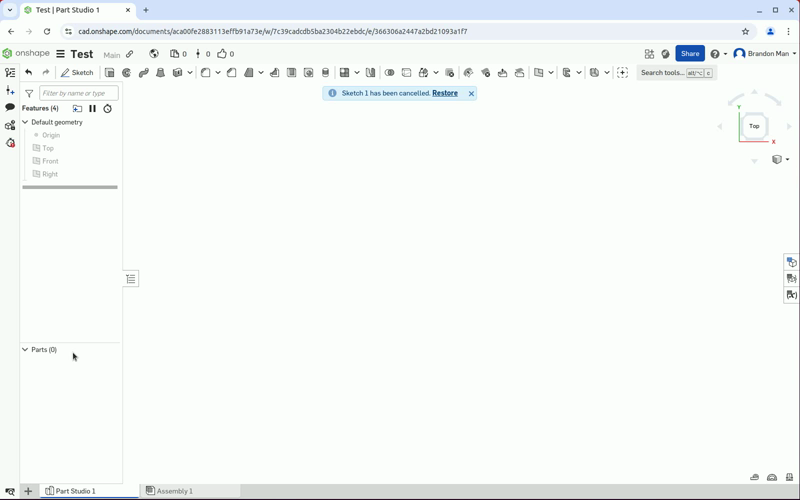
key(y)
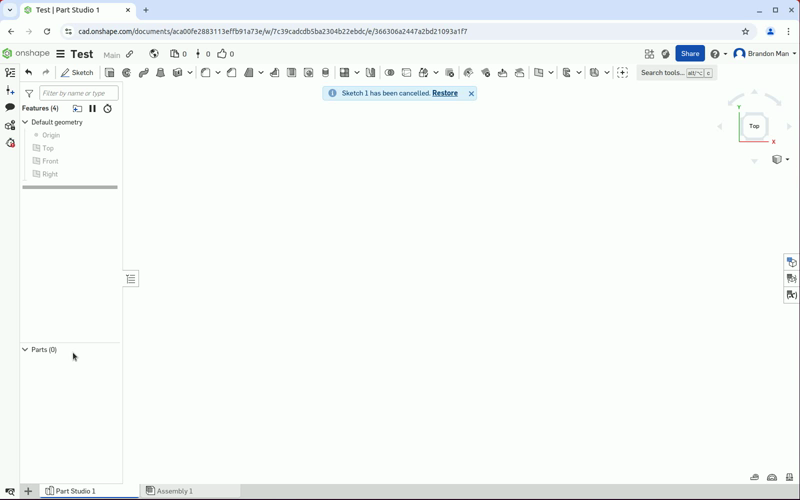
key(shift+p)
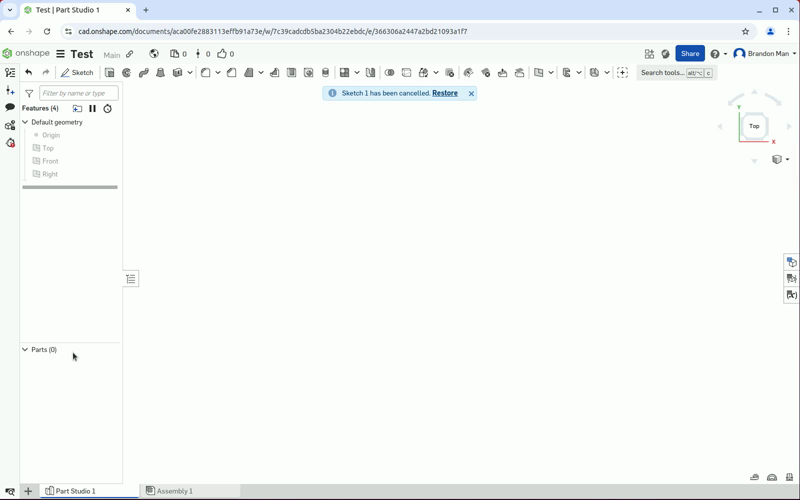
key(space)
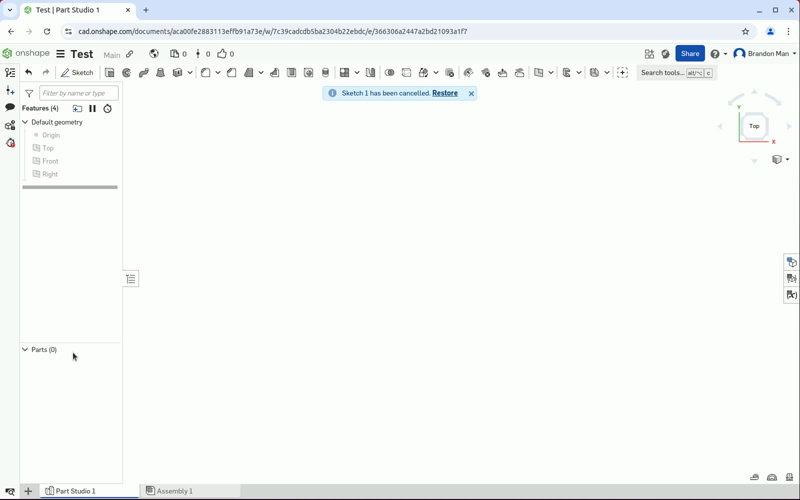
key_down(shift)
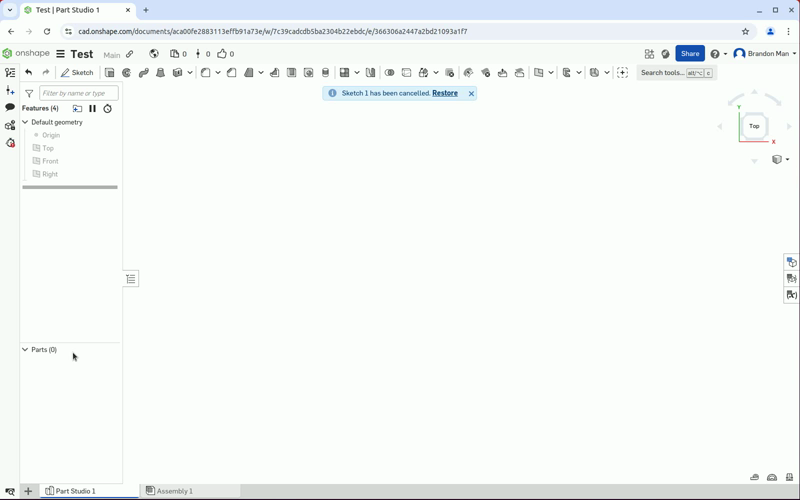
key(up)
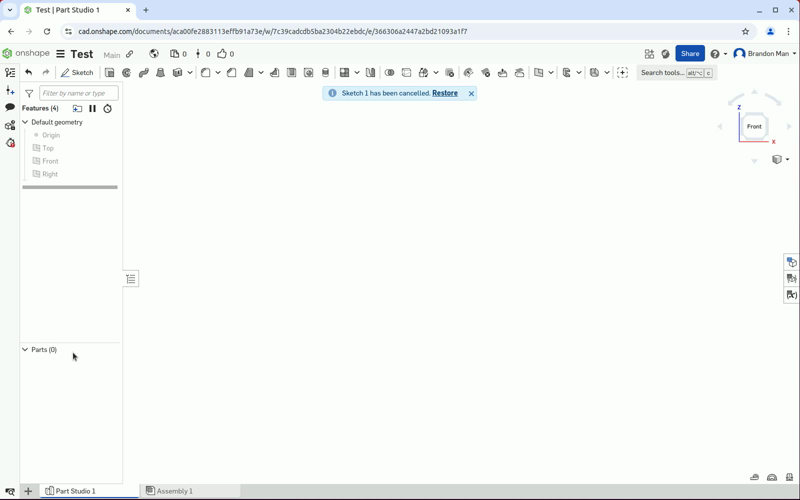
key_up(shift)
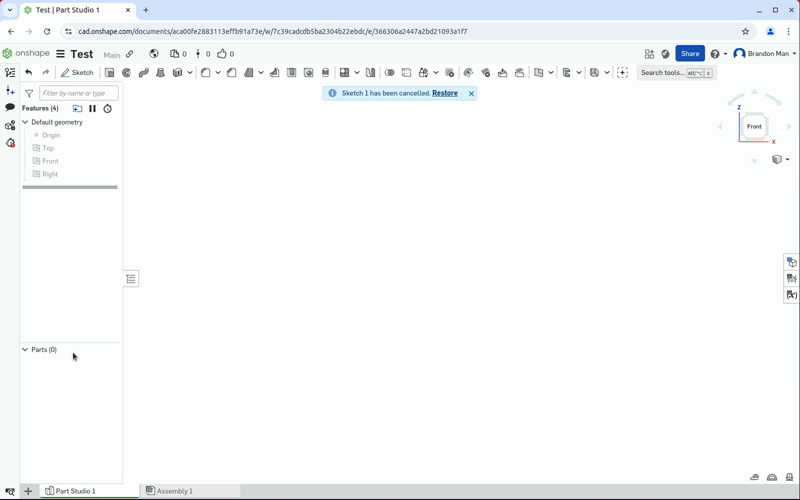
mouse_move(73, 352)
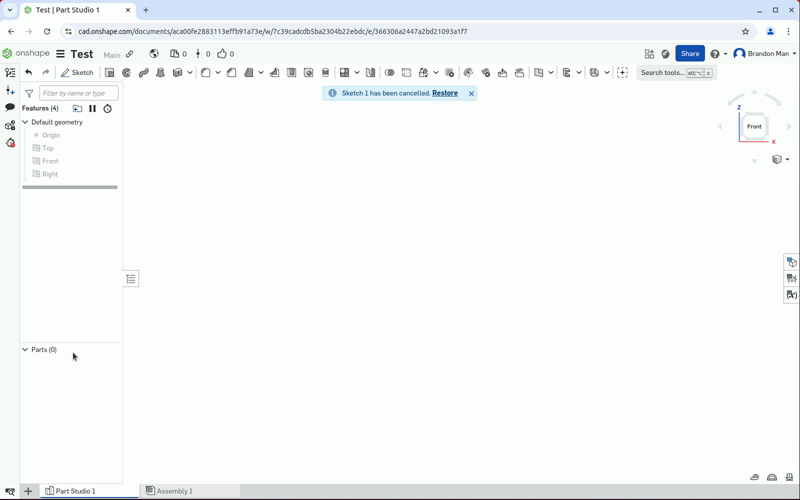
key(shift+y)
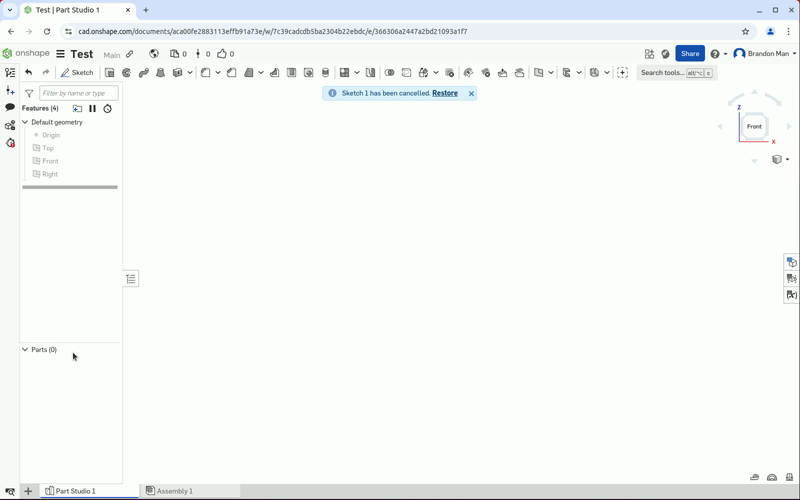
key(shift+s)
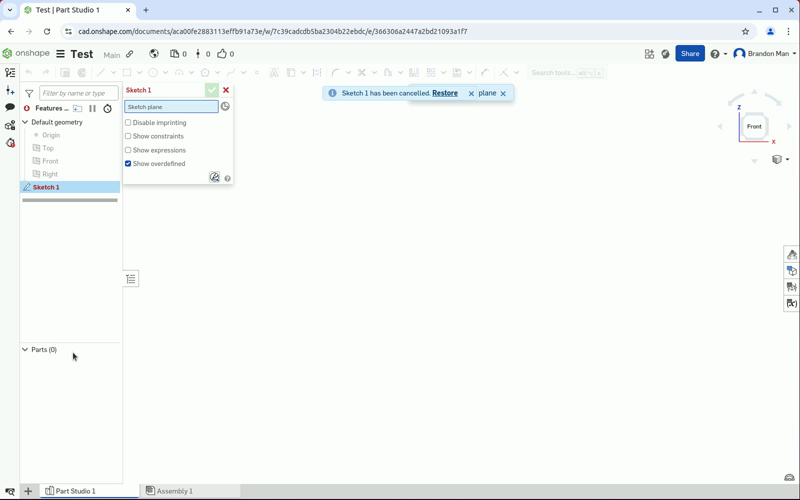
mouse_move(73, 163)
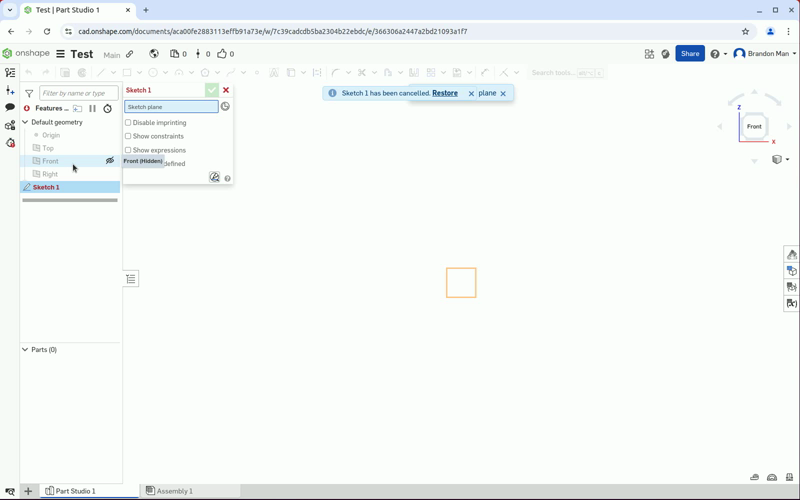
click(73, 163)
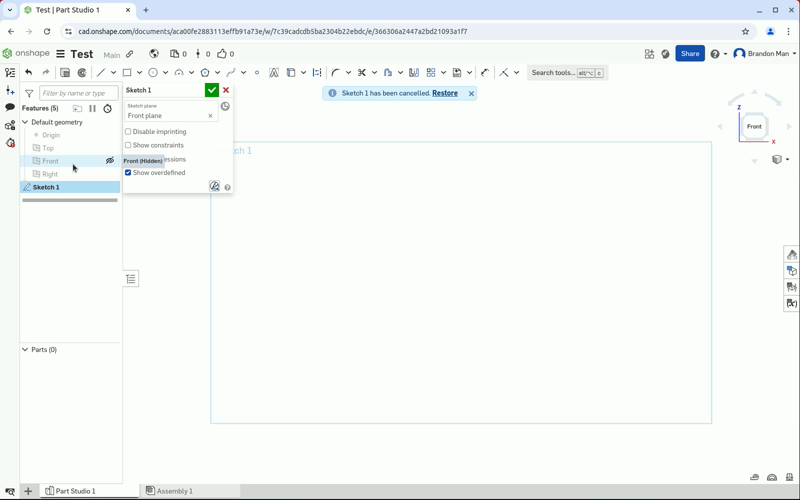
mouse_move(73, 352)
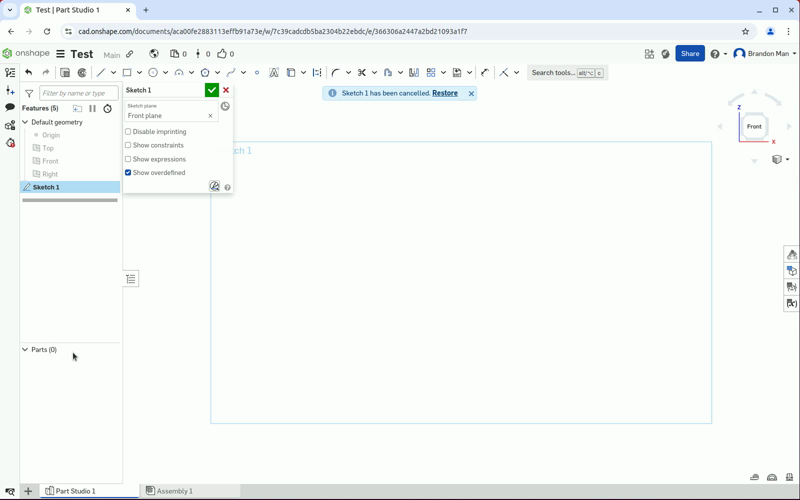
key(y)
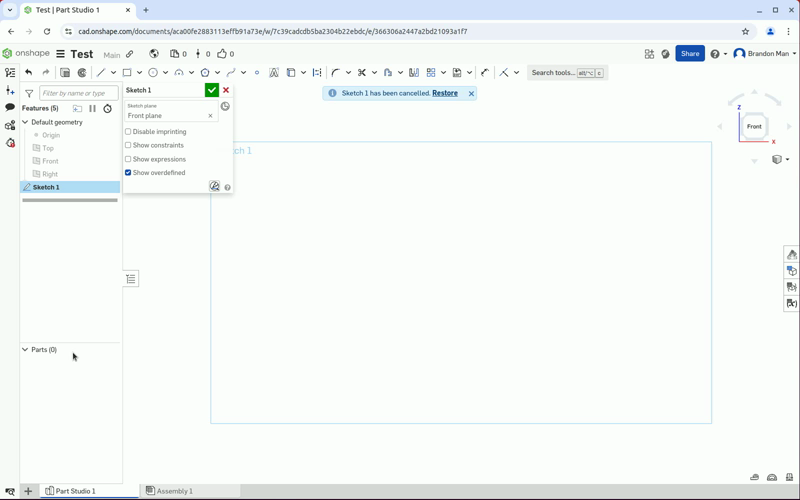
key(l)
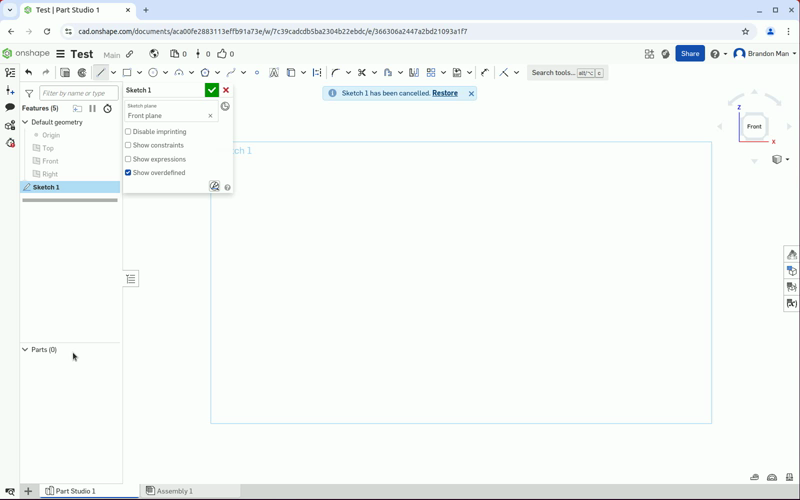
key_down(shift)
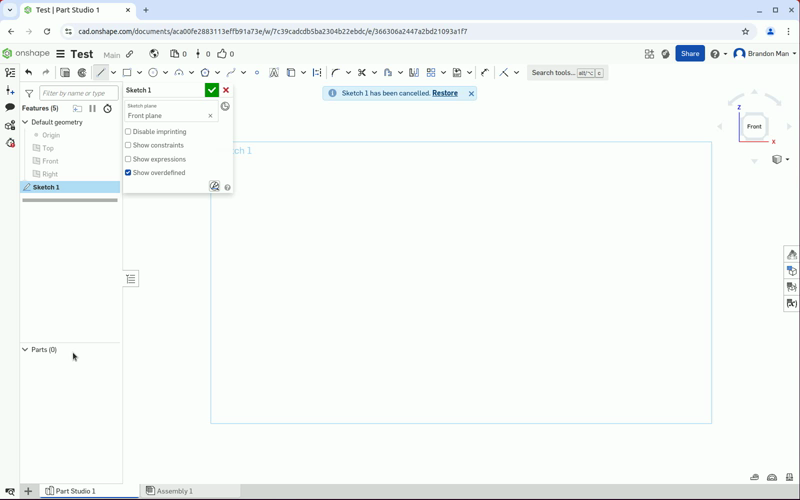
mouse_move(489, 395)
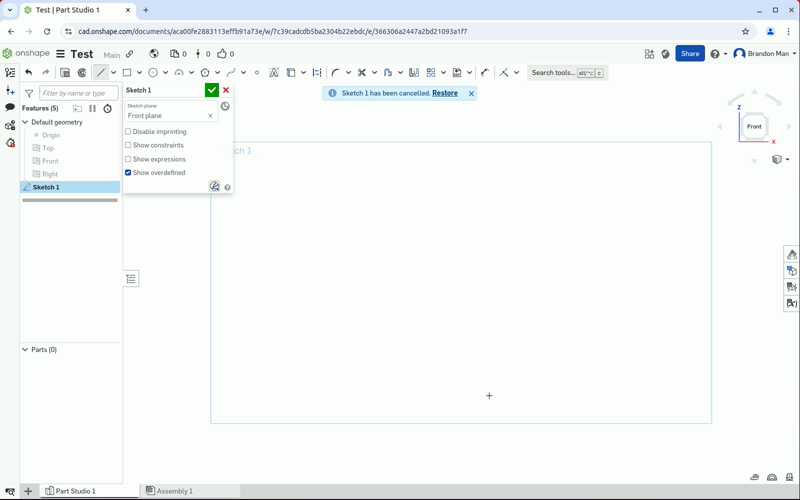
click(489, 395)
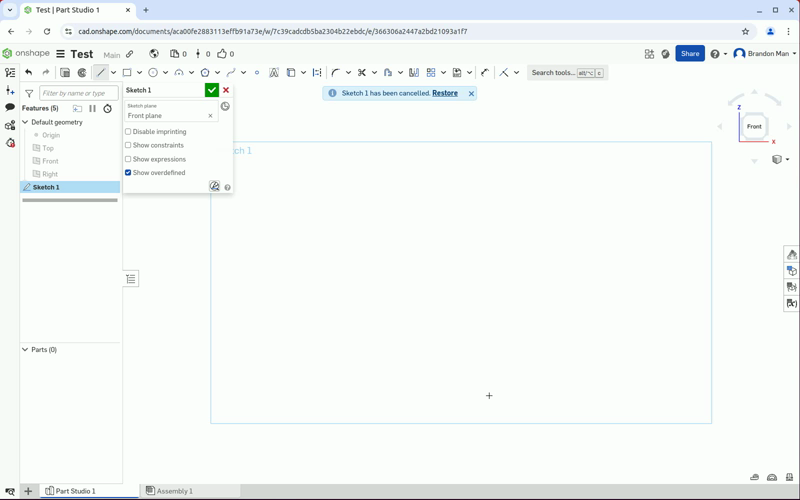
key_up(shift)
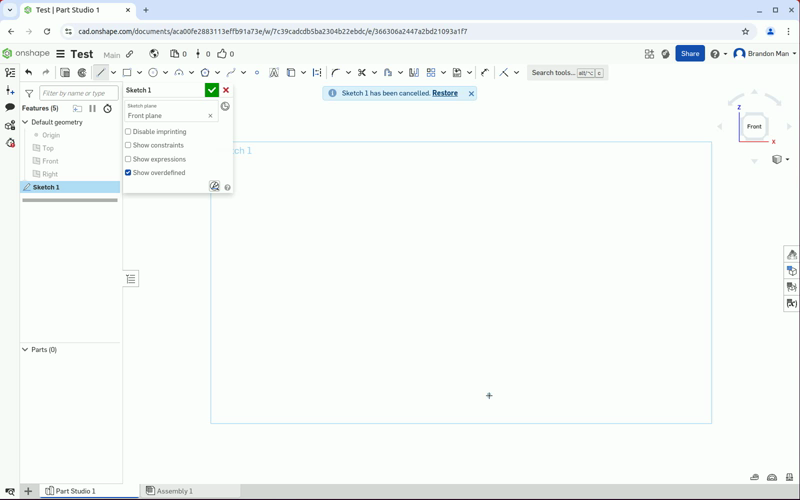
key_down(shift)
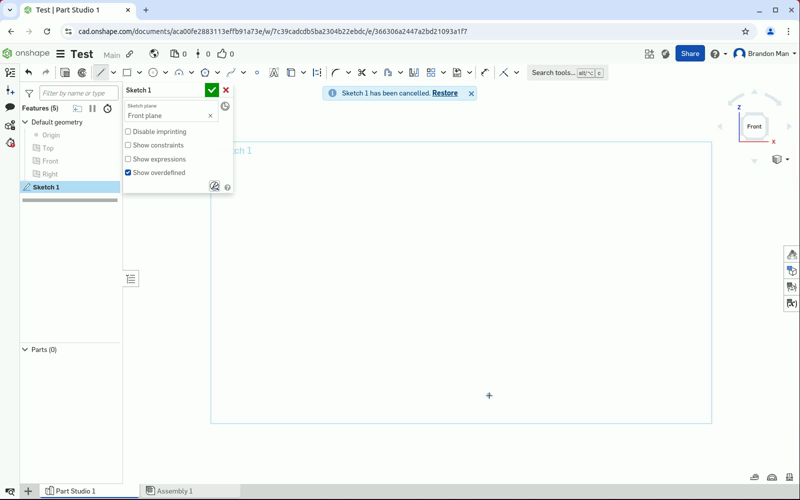
mouse_move(563, 395)
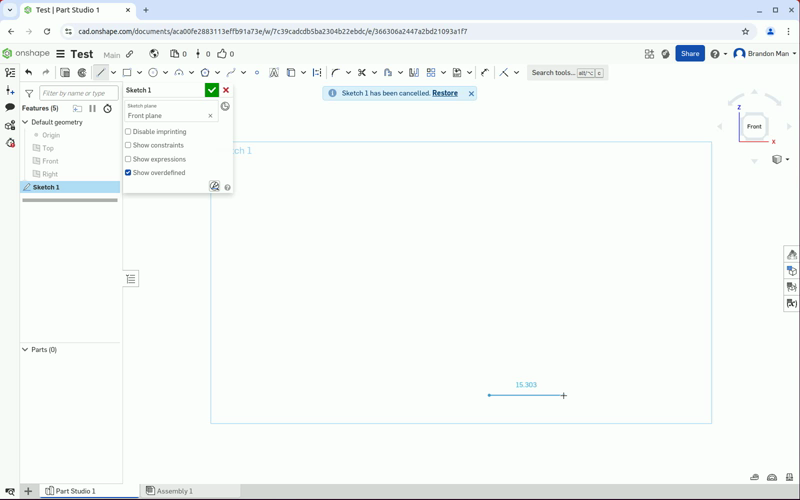
click(563, 395)
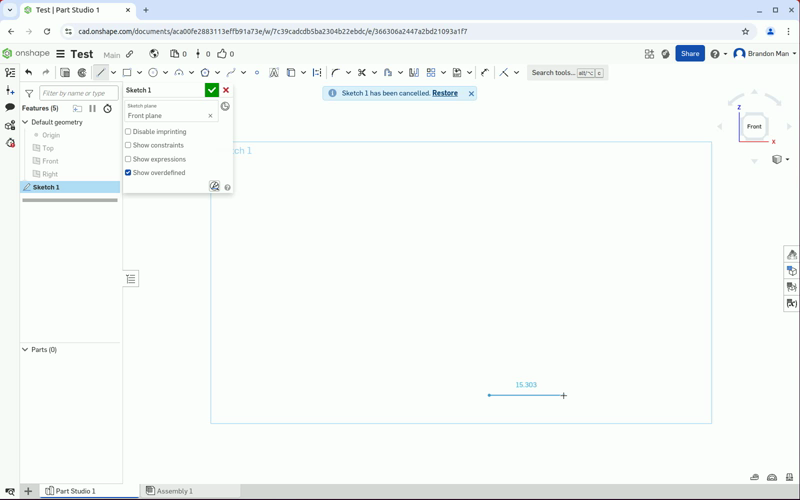
key_up(shift)
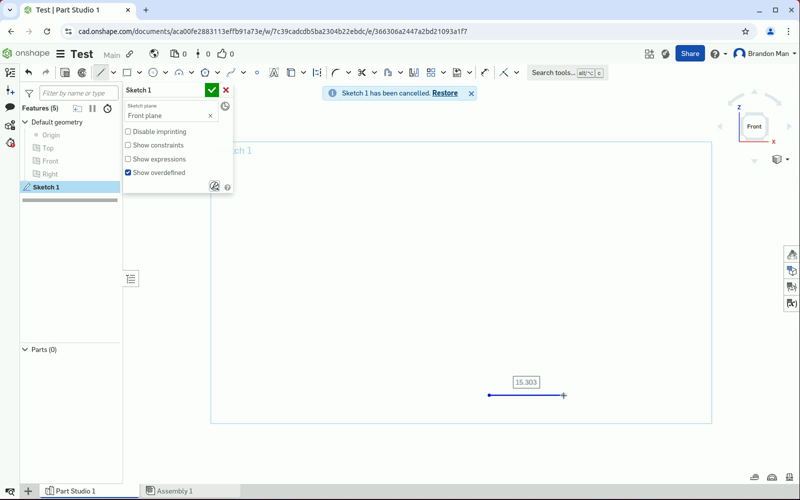
key_down(shift)
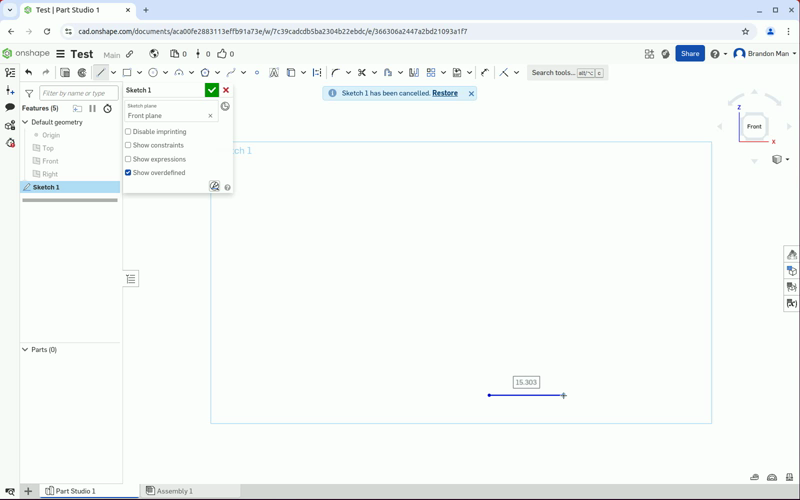
mouse_move(563, 282)
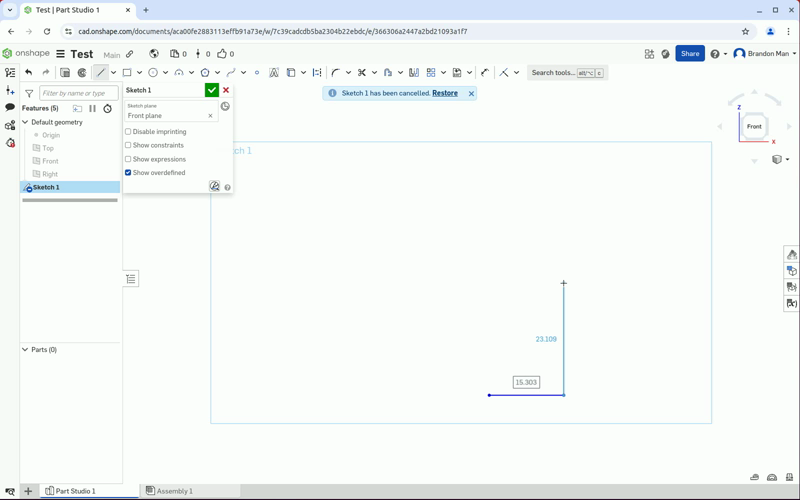
click(563, 282)
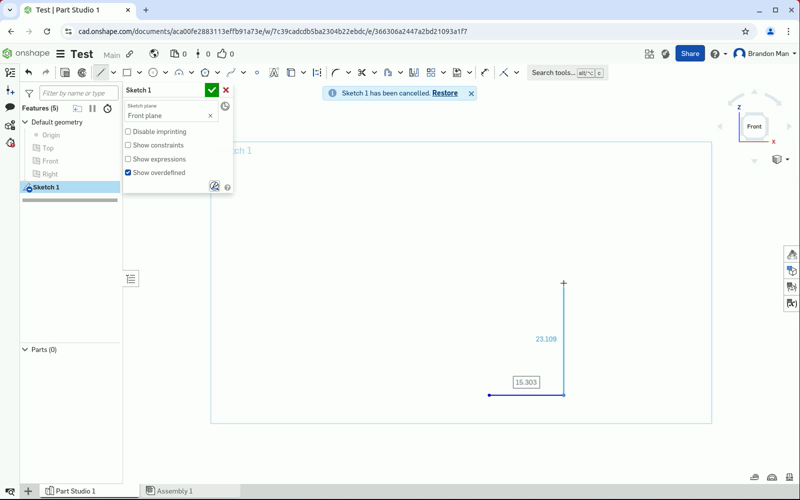
key_up(shift)
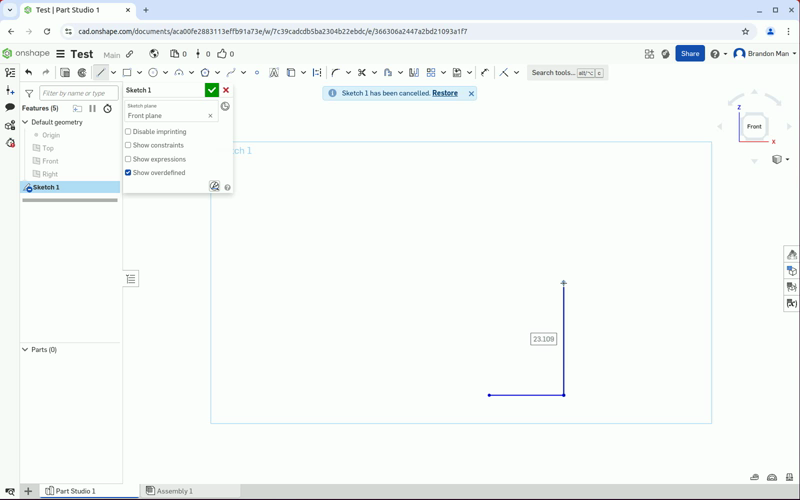
key_down(shift)
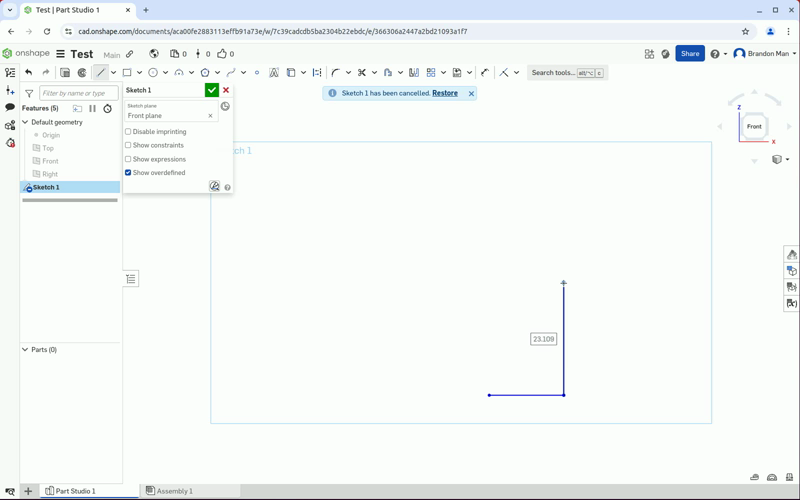
mouse_move(489, 282)
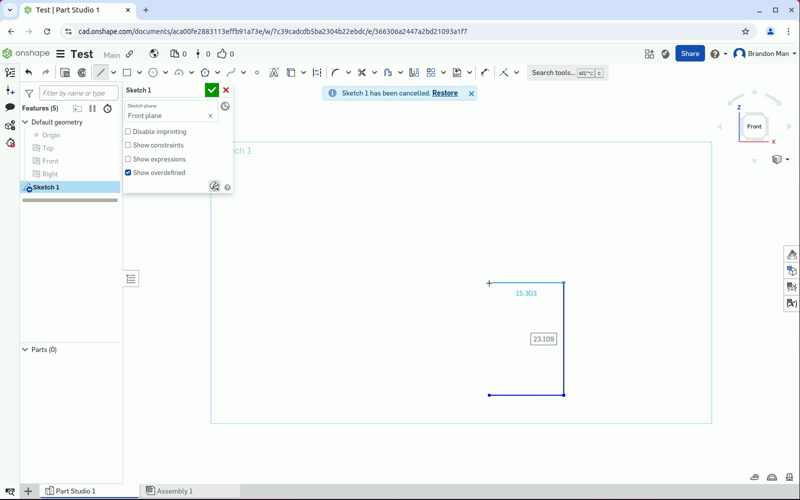
click(489, 282)
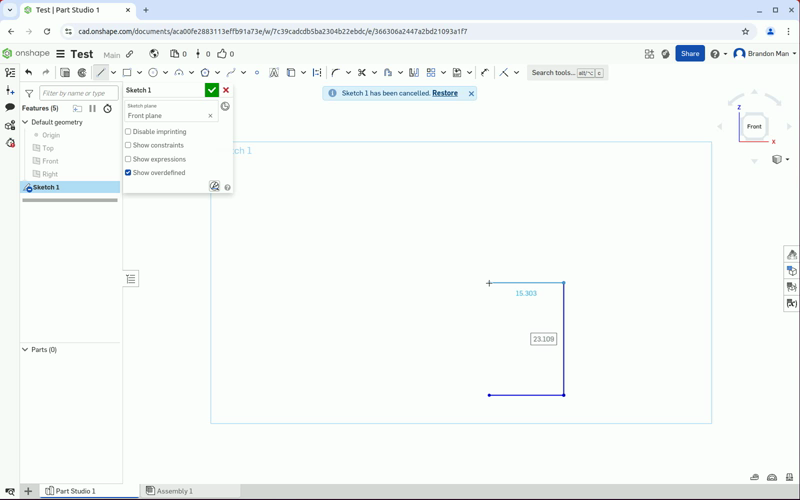
key_up(shift)
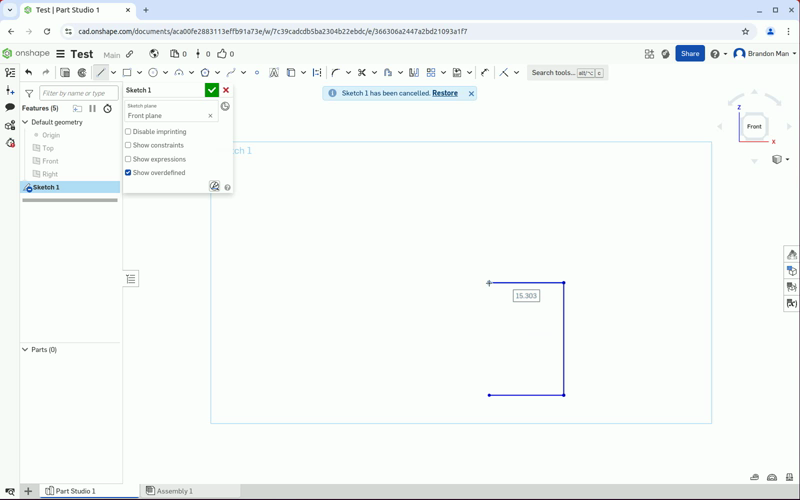
key_down(shift)
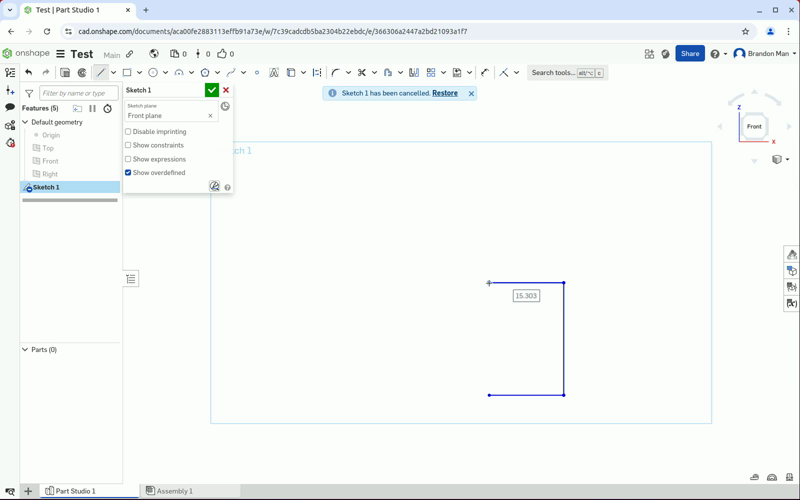
mouse_move(489, 395)
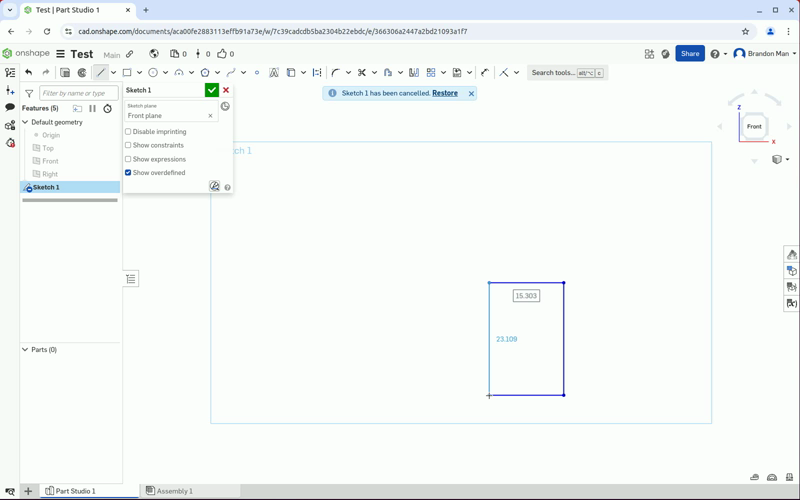
key_up(shift)
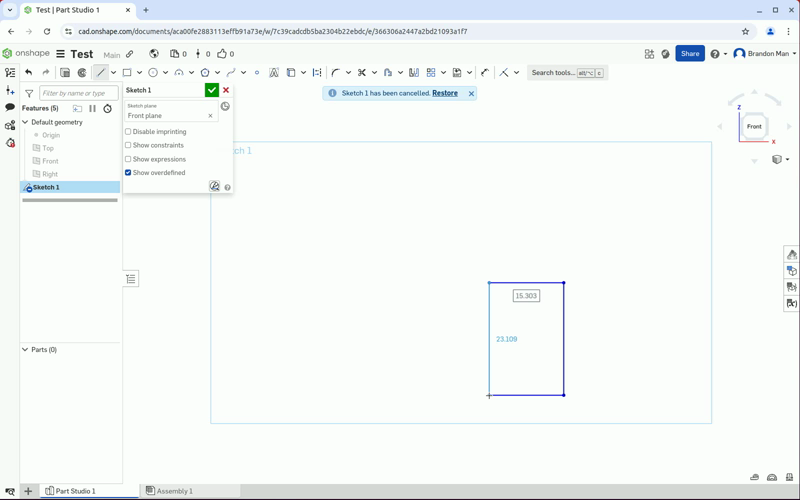
click(489, 395)
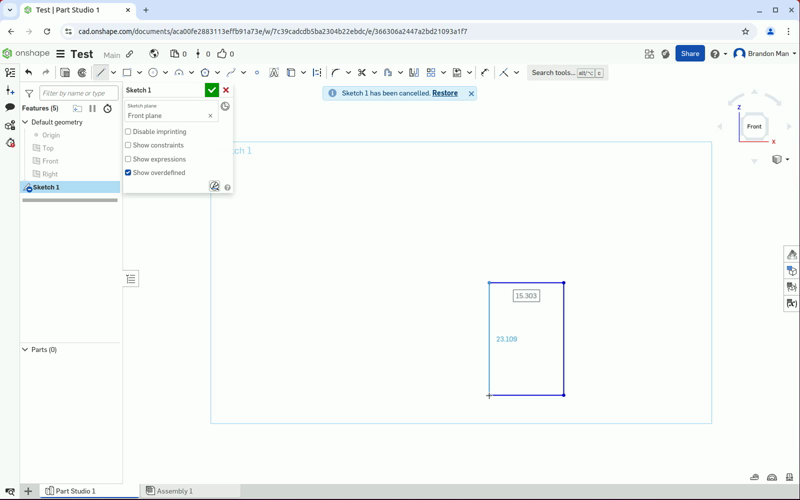
key(esc)
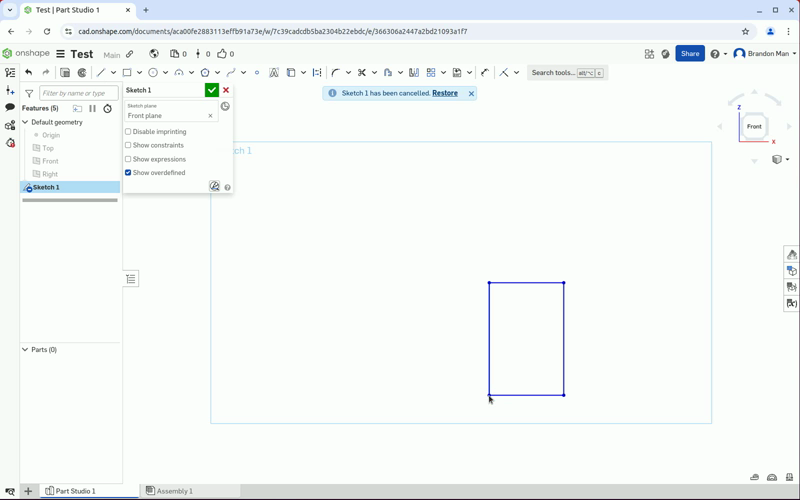
mouse_move(517, 387)
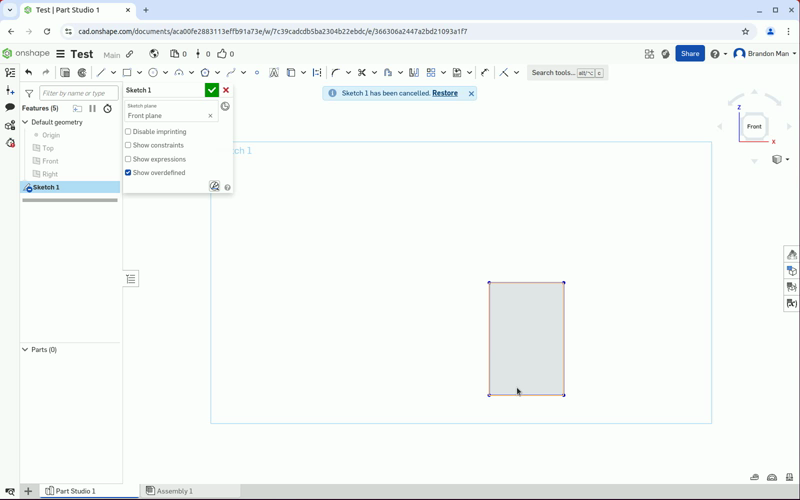
click(517, 387)
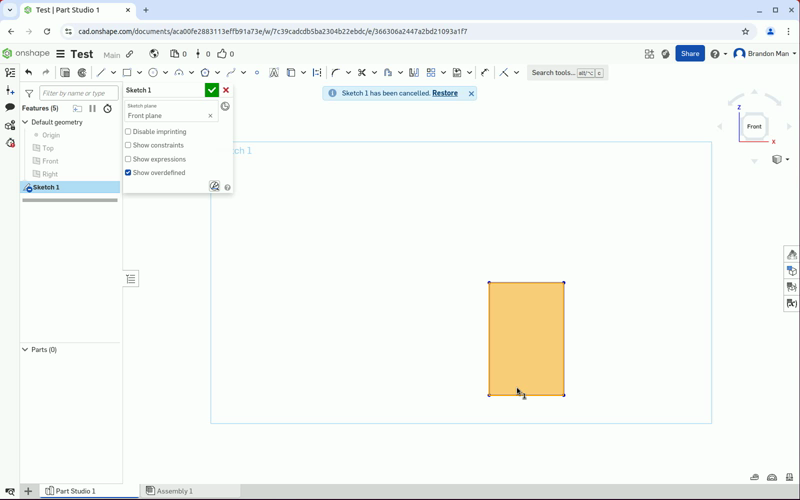
mouse_move(73, 352)
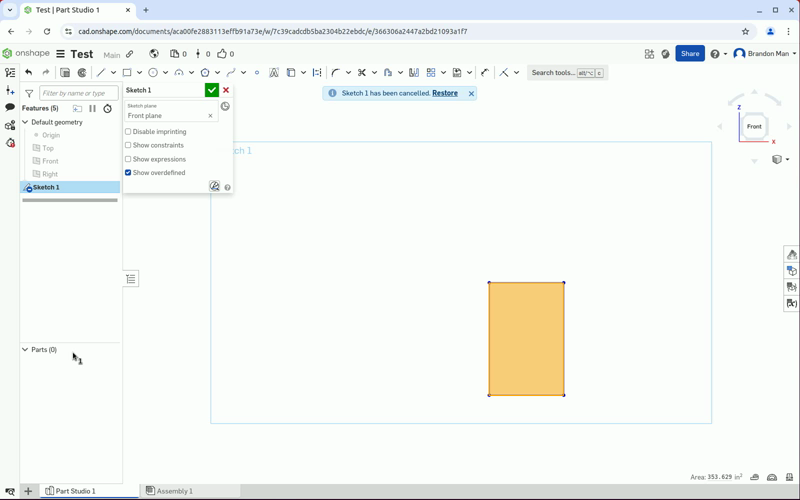
key(shift+y)
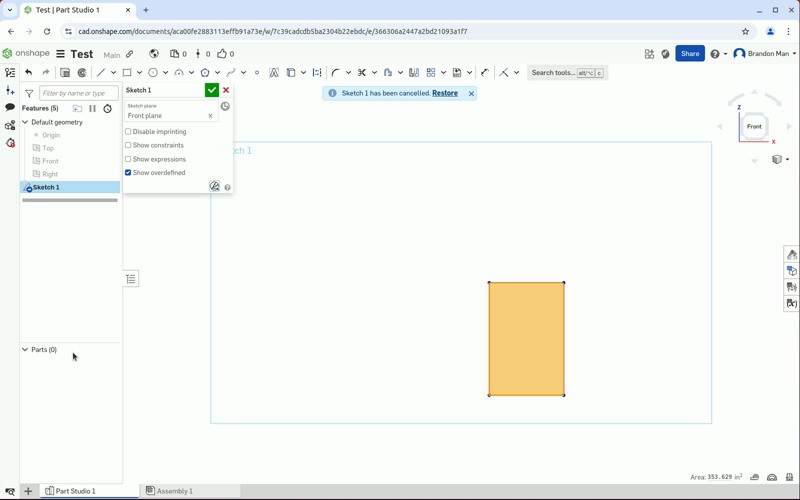
key(shift+e)
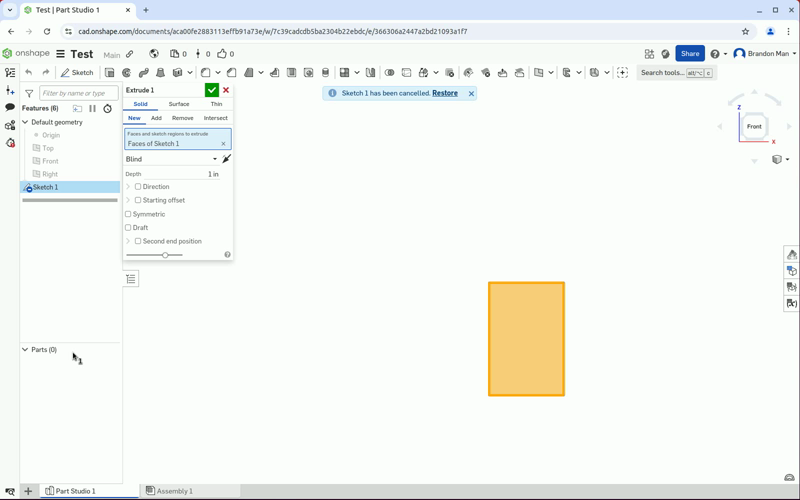
mouse_move(143, 106)
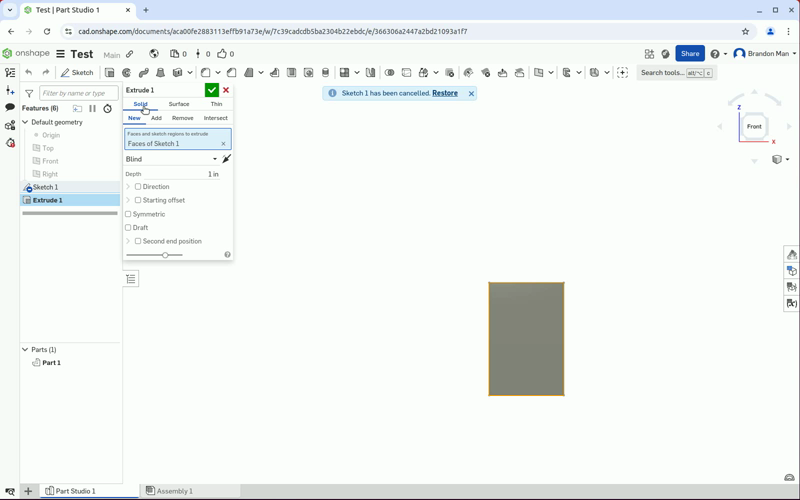
click(143, 106)
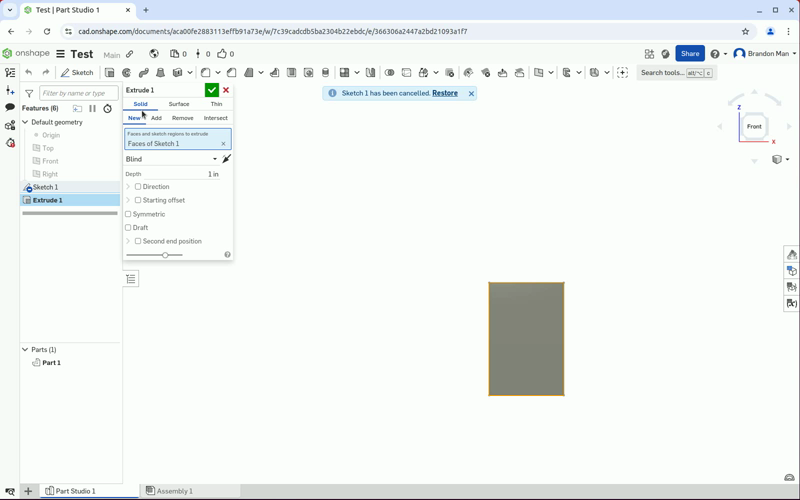
mouse_move(137, 120)
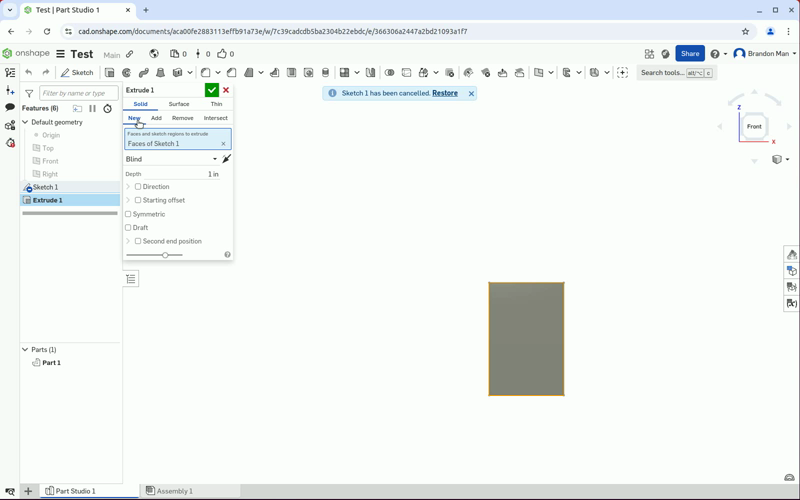
click(137, 120)
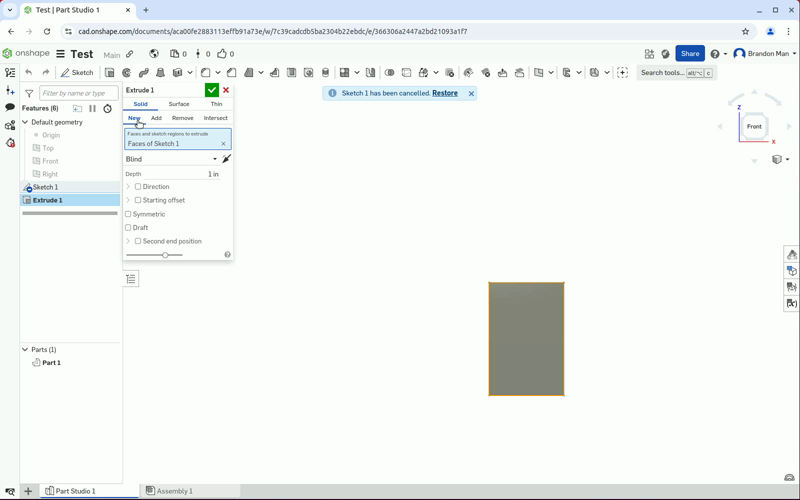
key(tab, 4)
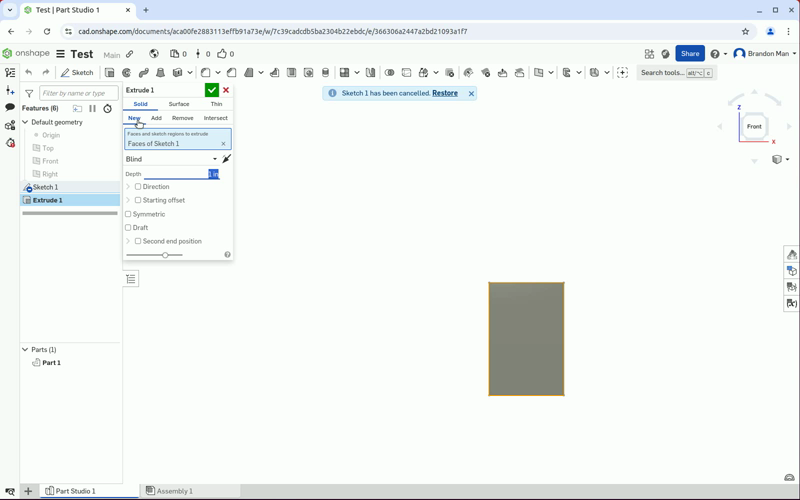
text(15.405)
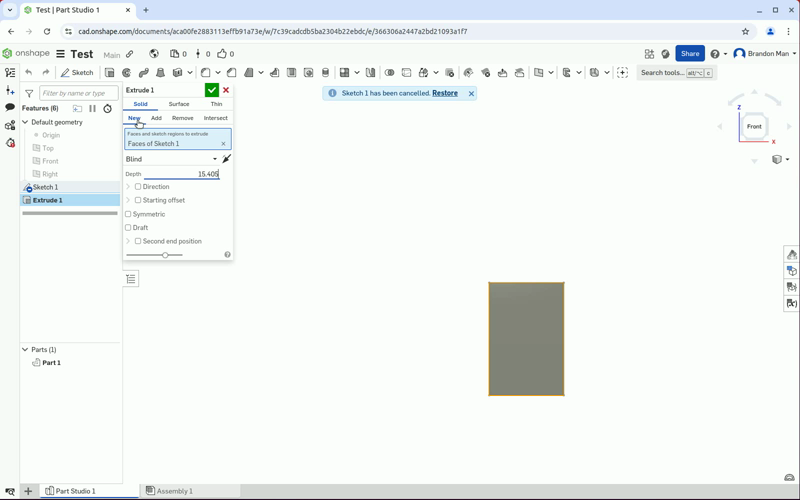
key(enter)
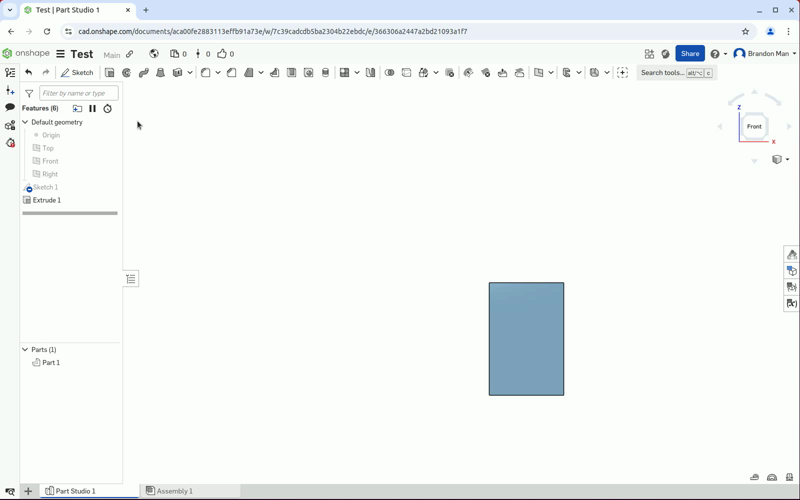
key(shift+h)
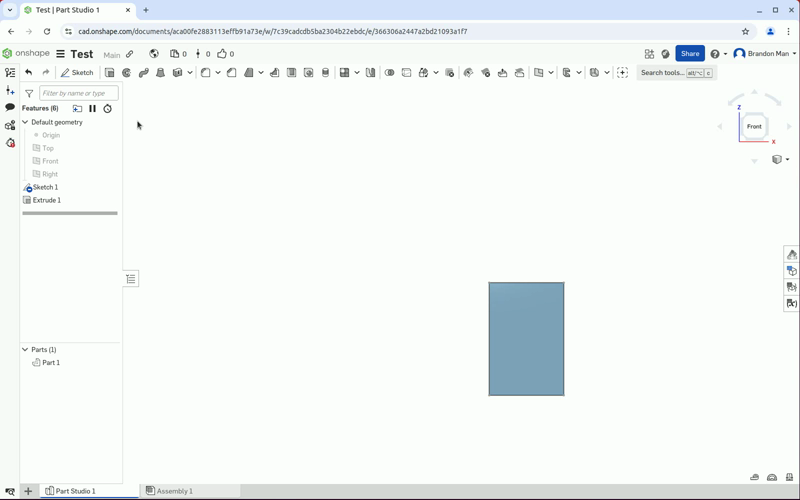
key(shift+h)
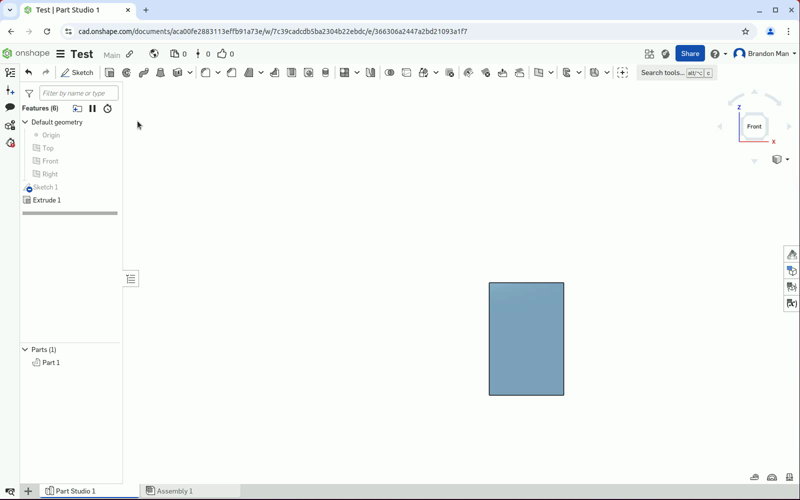
mouse_move(73, 189)
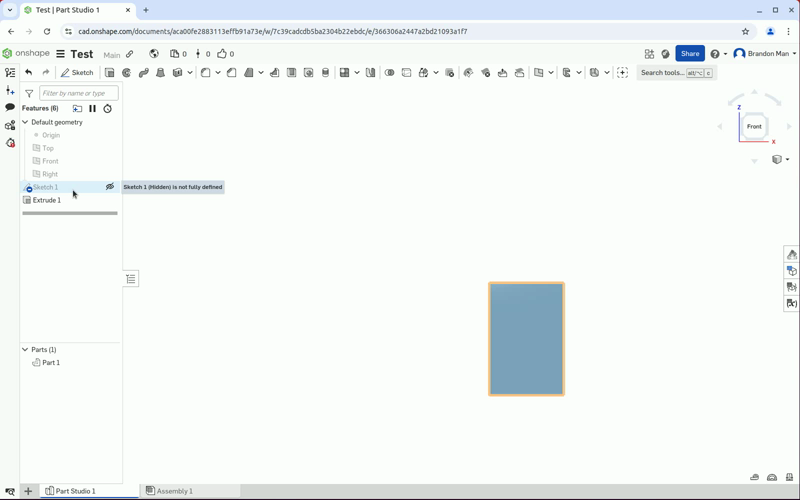
click(73, 189)
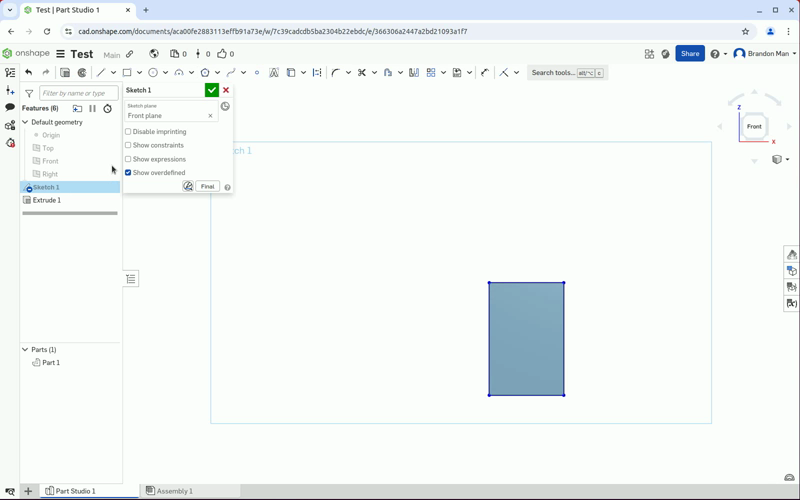
mouse_move(229, 92)
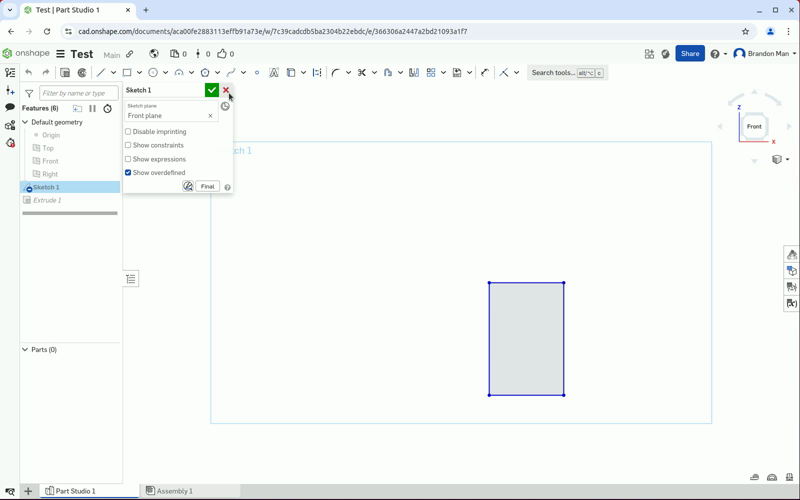
click(229, 92)
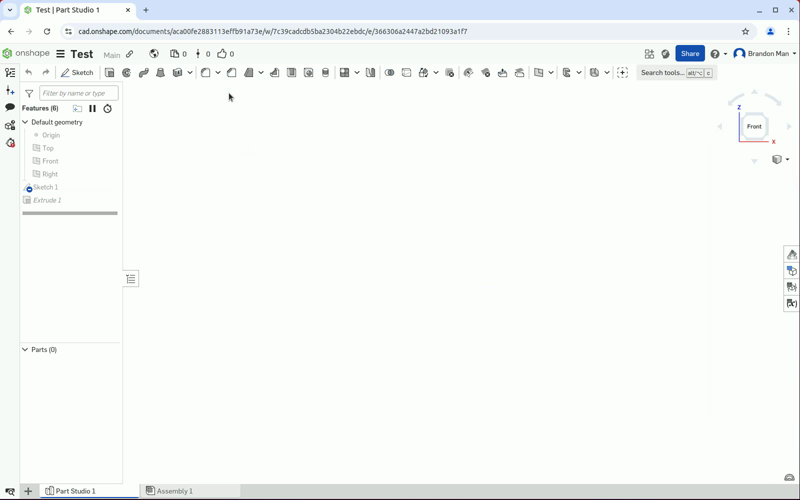
mouse_move(541, 75)
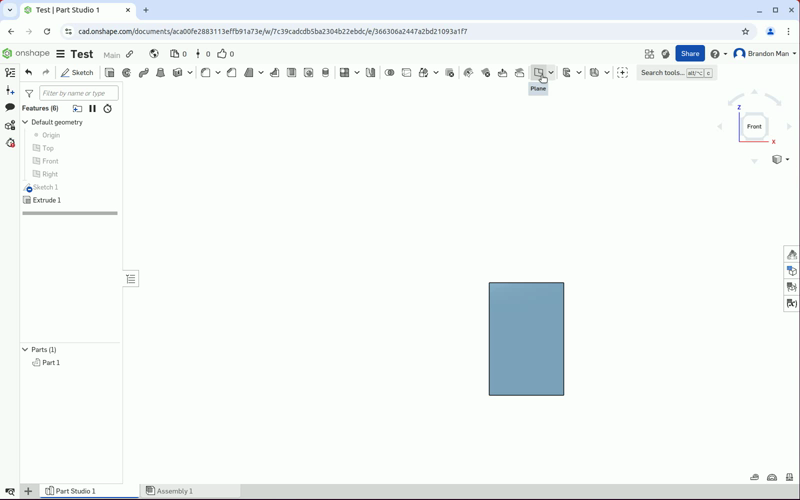
click(541, 75)
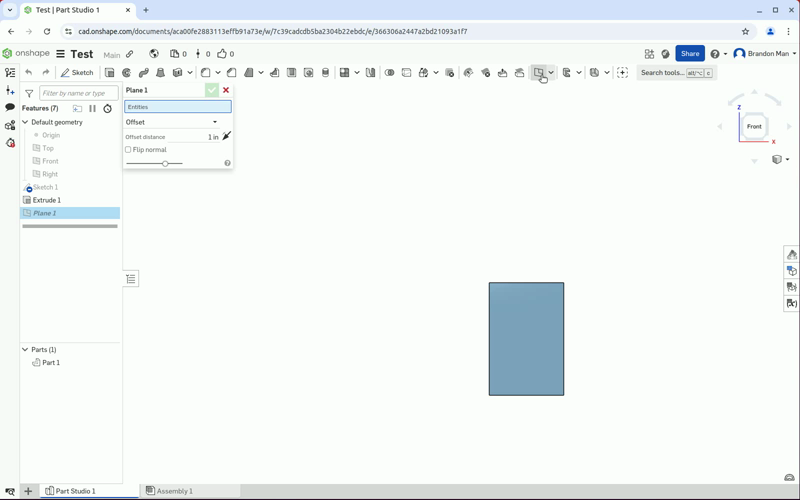
mouse_move(73, 163)
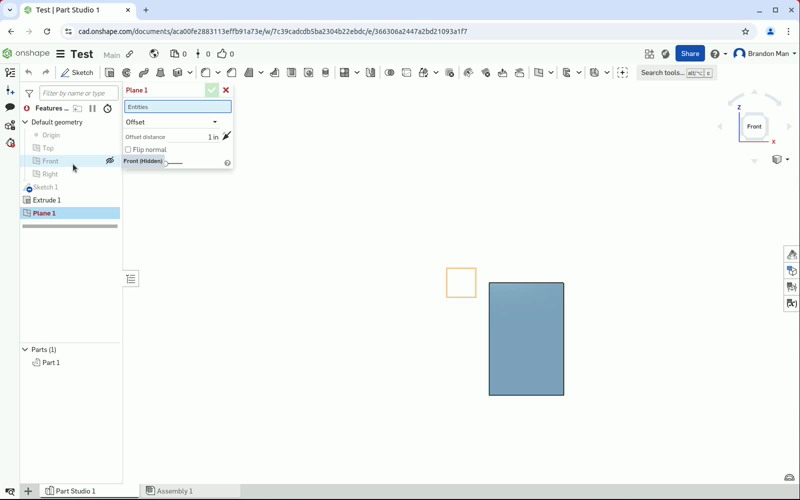
click(73, 163)
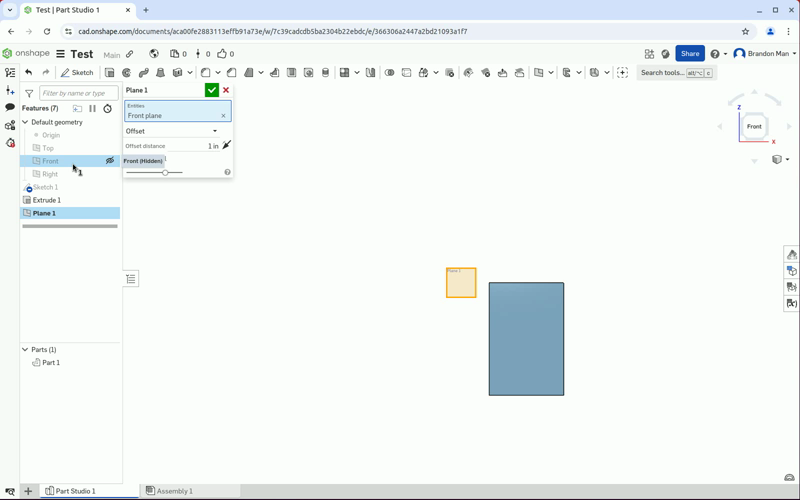
key(tab, 2)
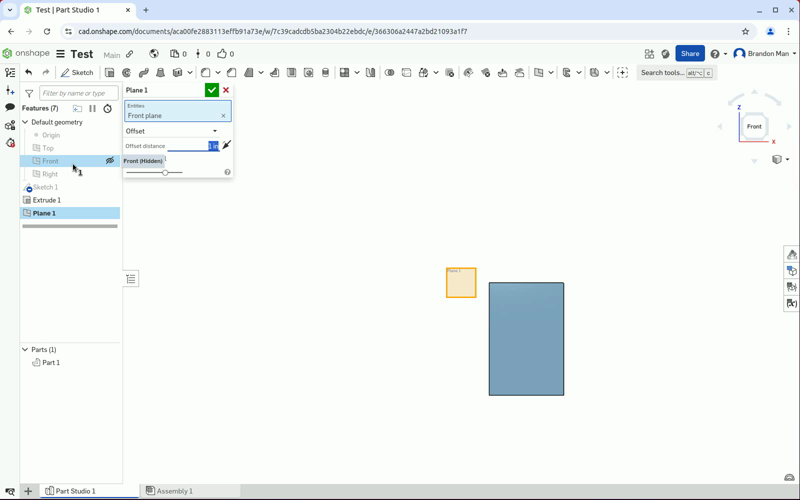
text(15.405)
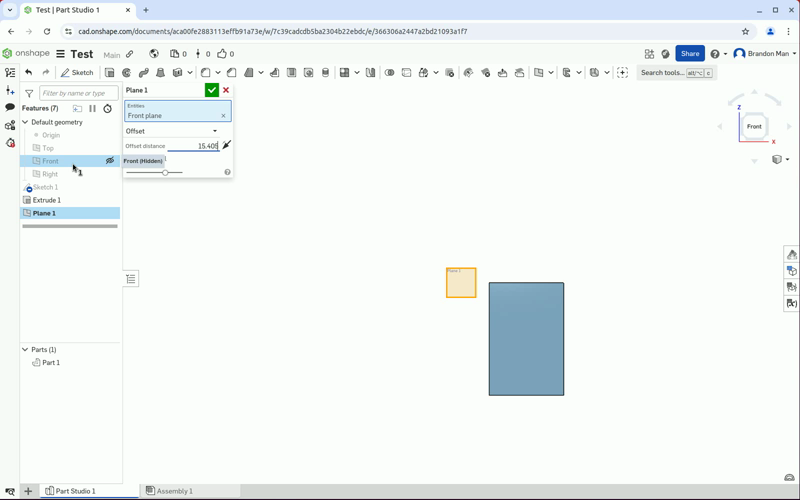
key(enter, 2)
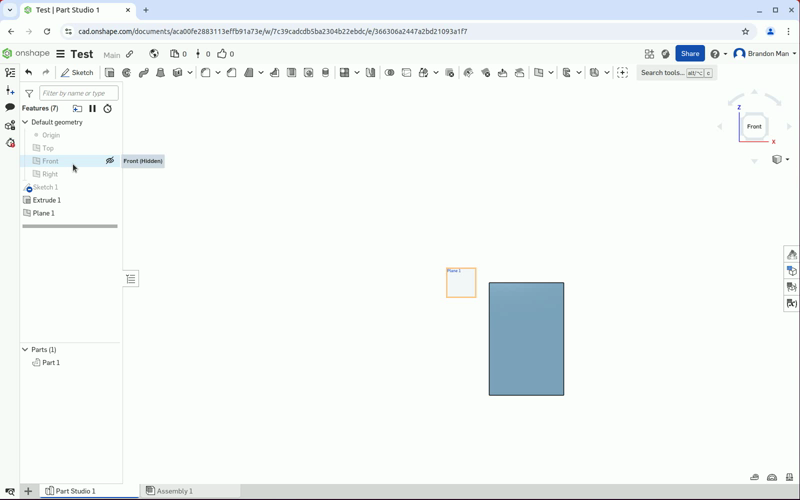
key(shift+s)
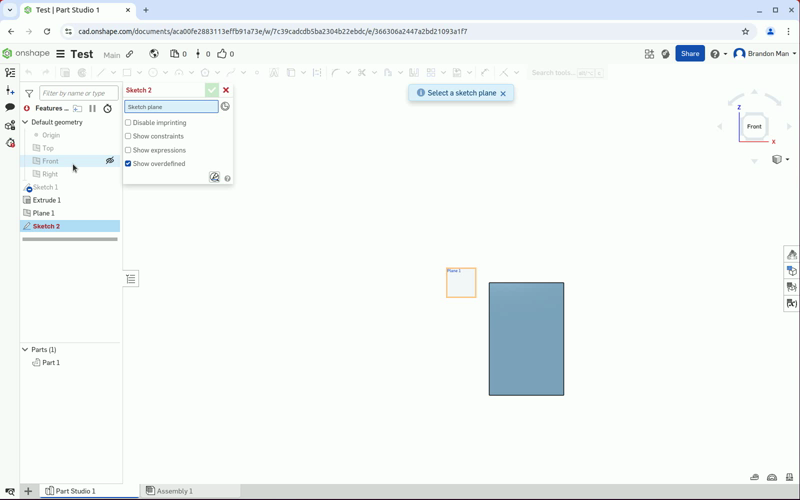
mouse_move(73, 215)
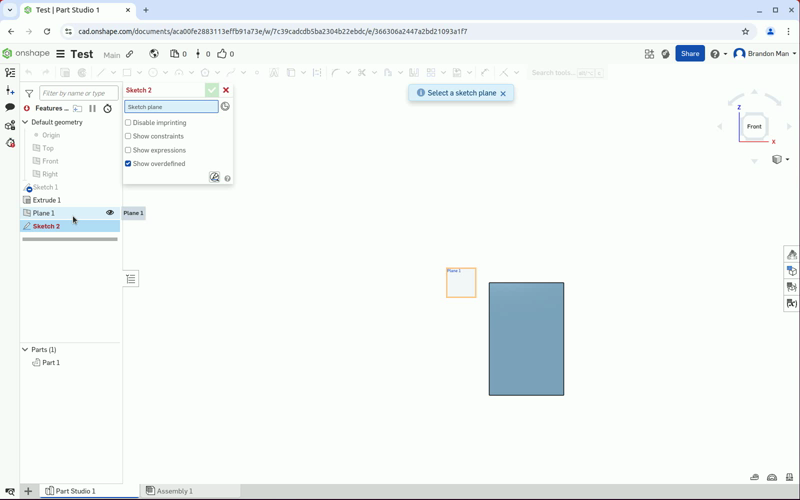
click(73, 215)
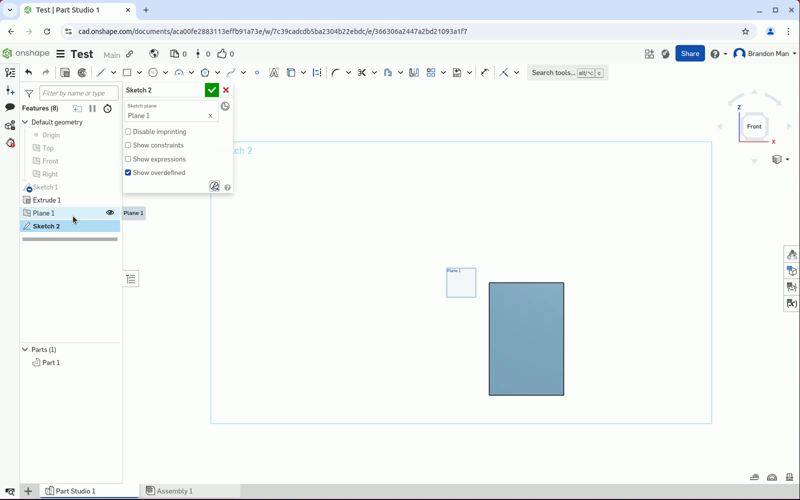
mouse_move(73, 352)
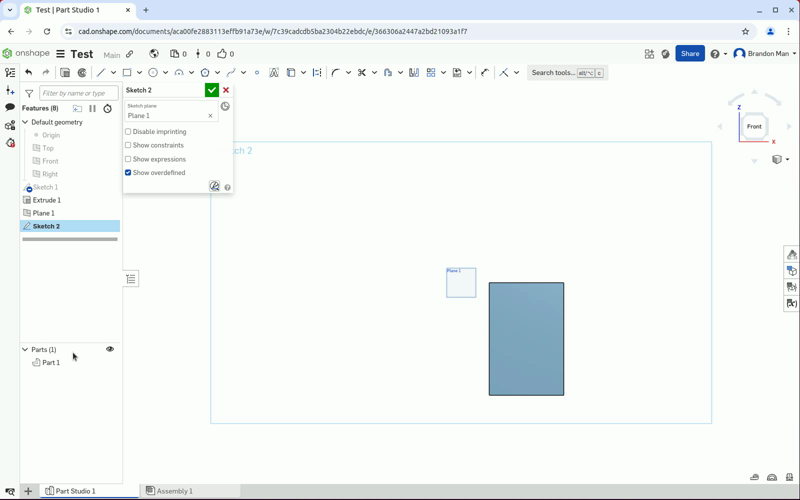
key(y)
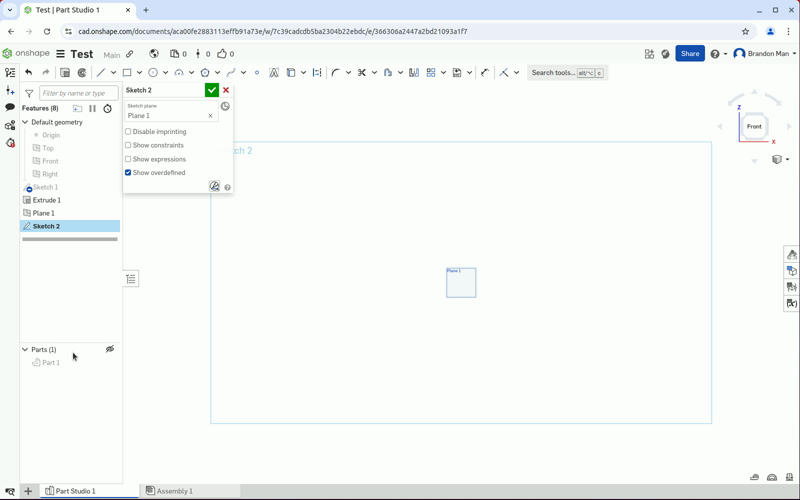
key(l)
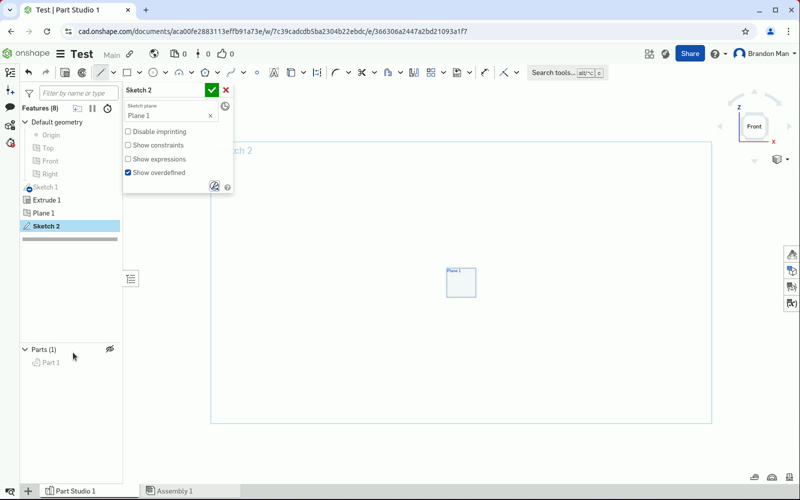
key_down(shift)
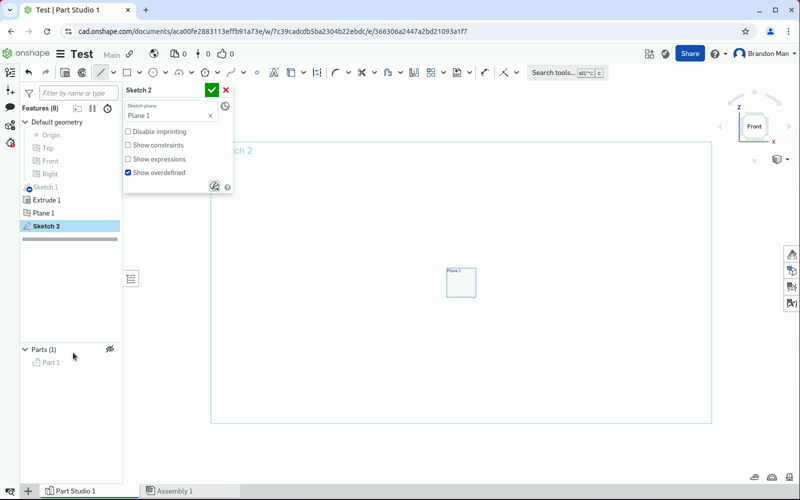
mouse_move(489, 320)
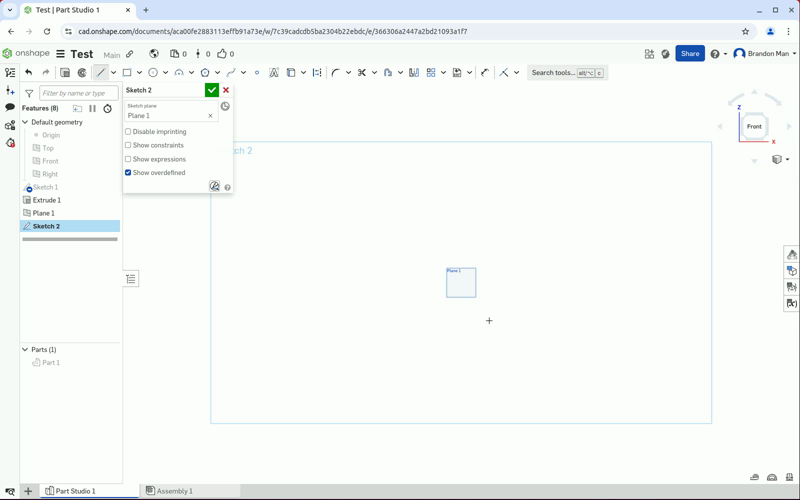
click(489, 320)
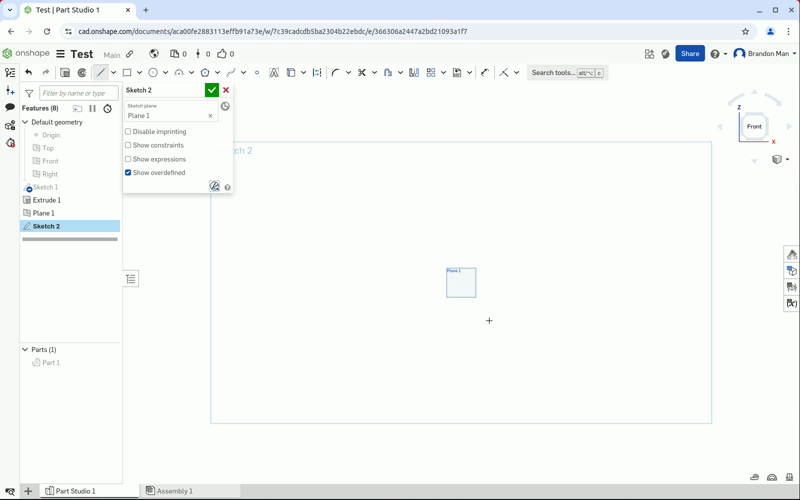
key_up(shift)
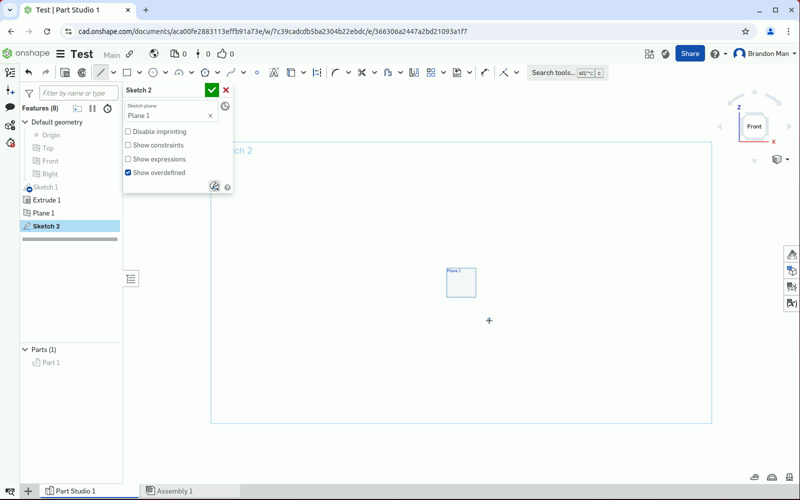
key_down(shift)
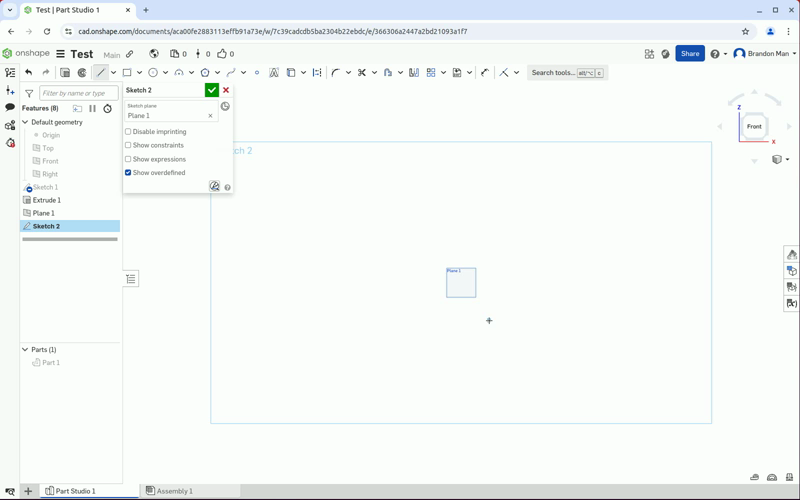
mouse_move(564, 320)
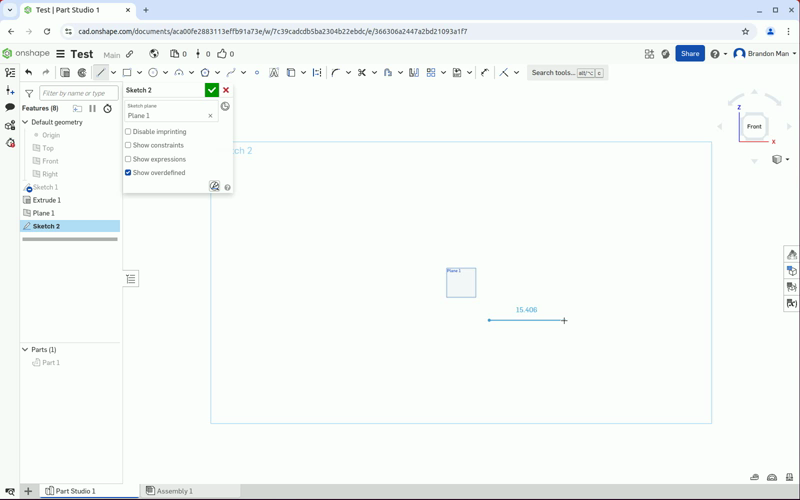
click(564, 320)
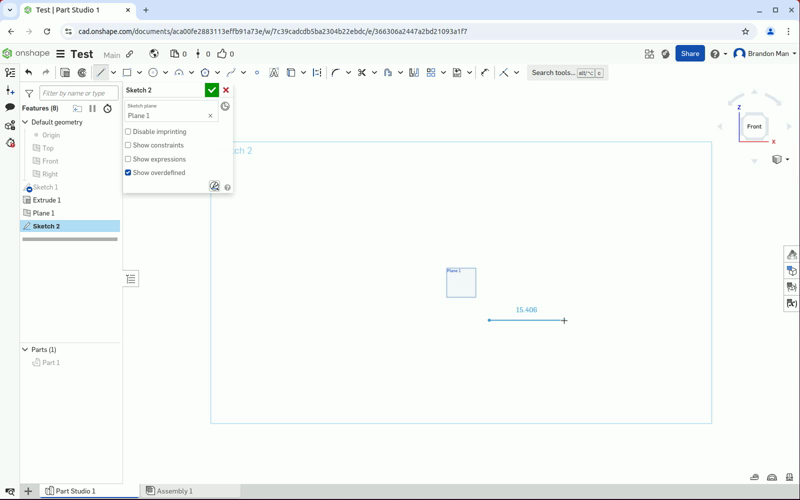
key_up(shift)
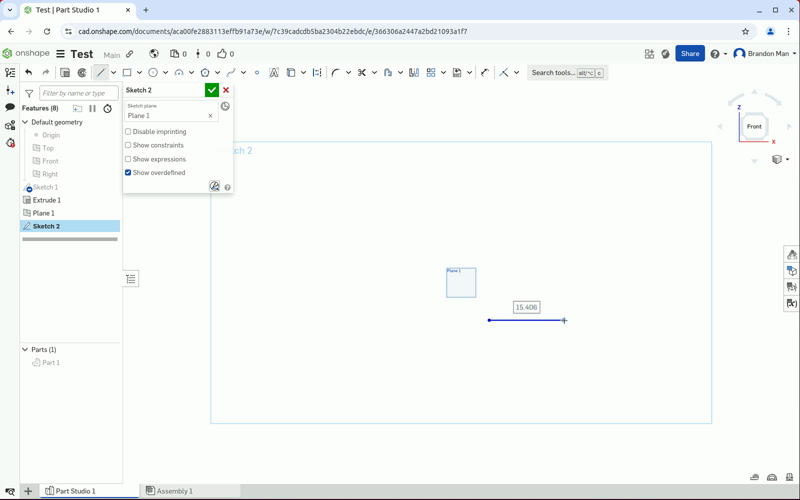
key_down(shift)
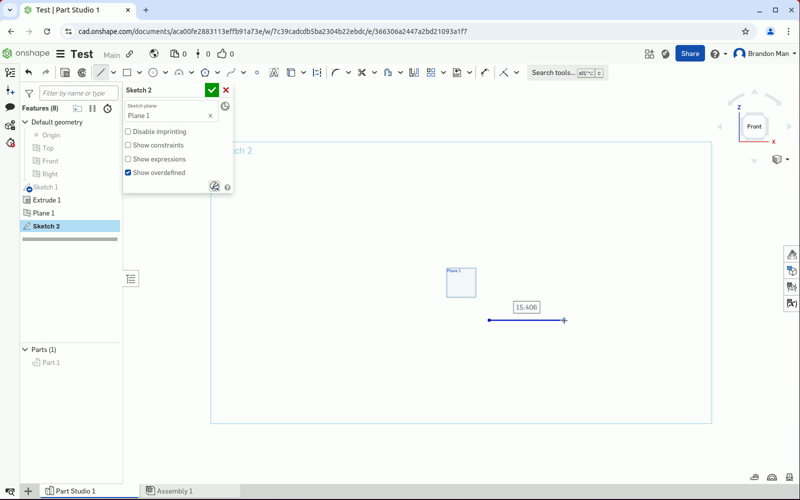
mouse_move(589, 320)
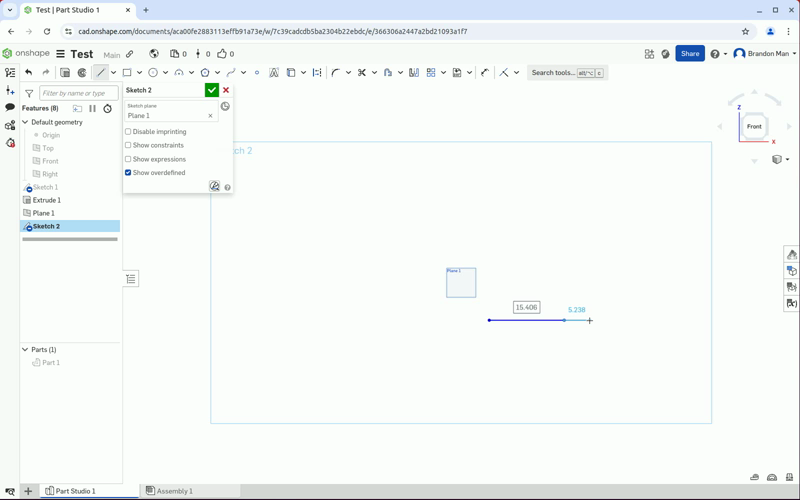
mouse_move(564, 282)
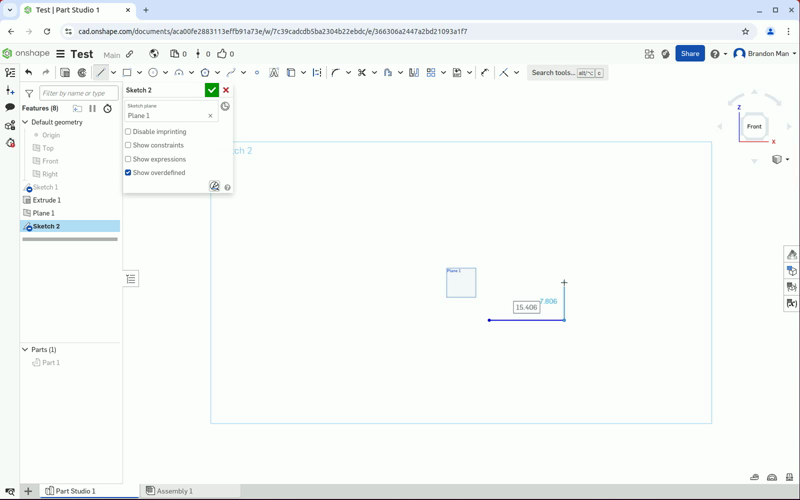
click(564, 282)
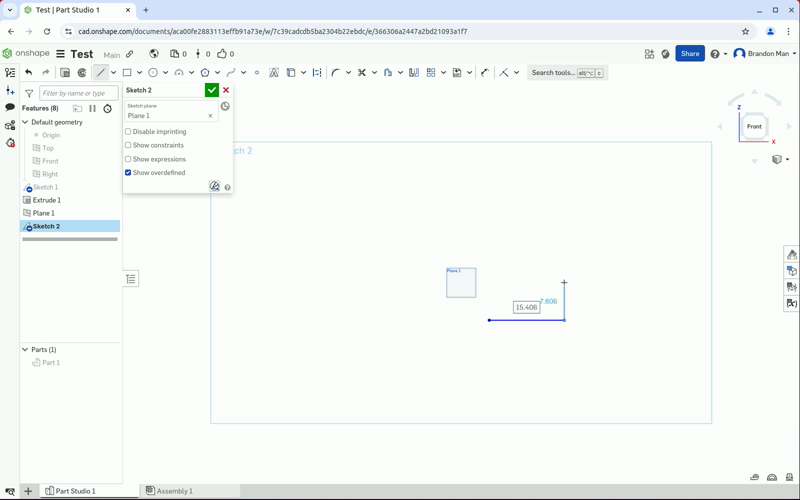
key_up(shift)
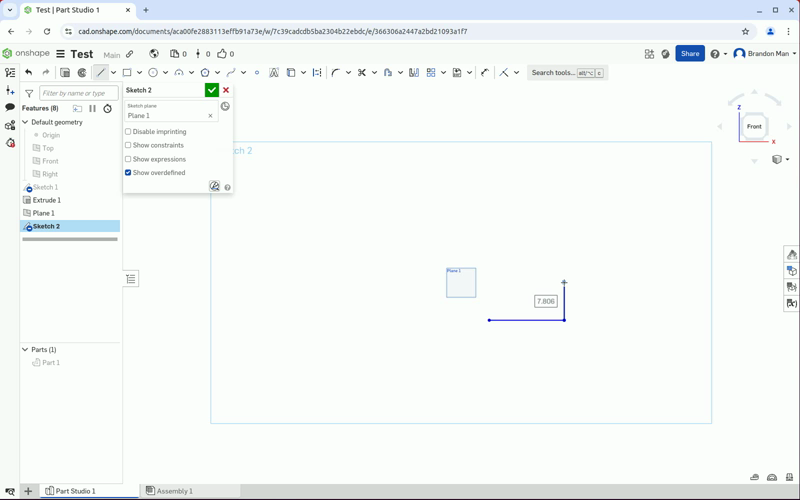
key_down(shift)
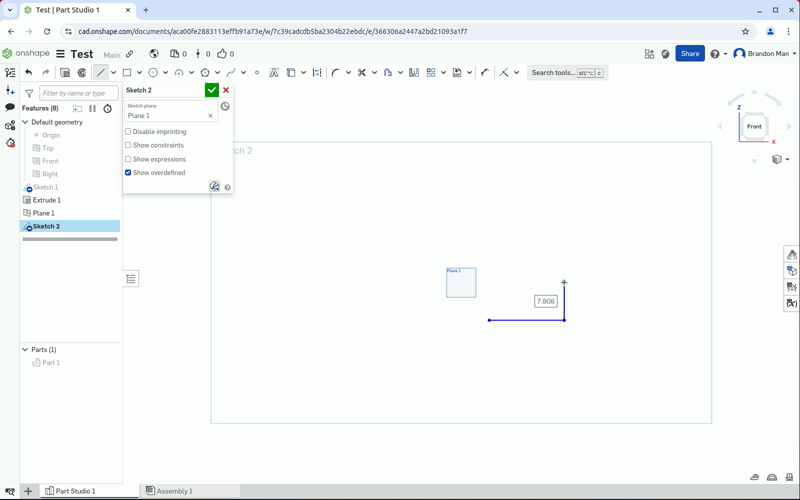
mouse_move(489, 282)
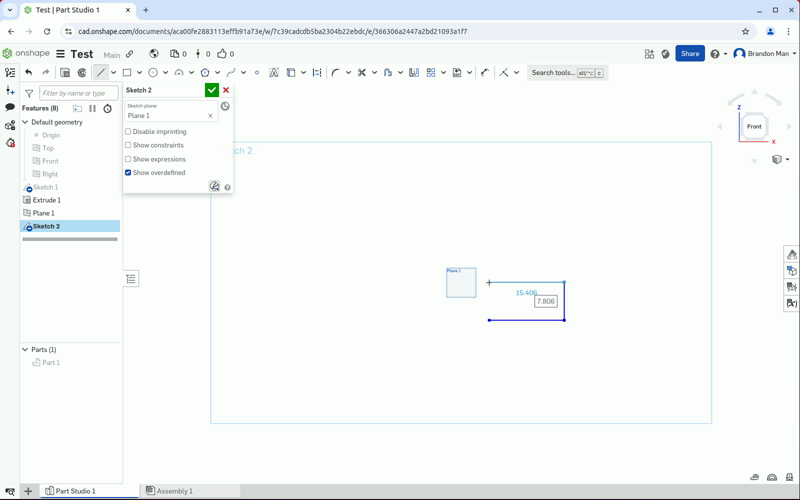
click(489, 282)
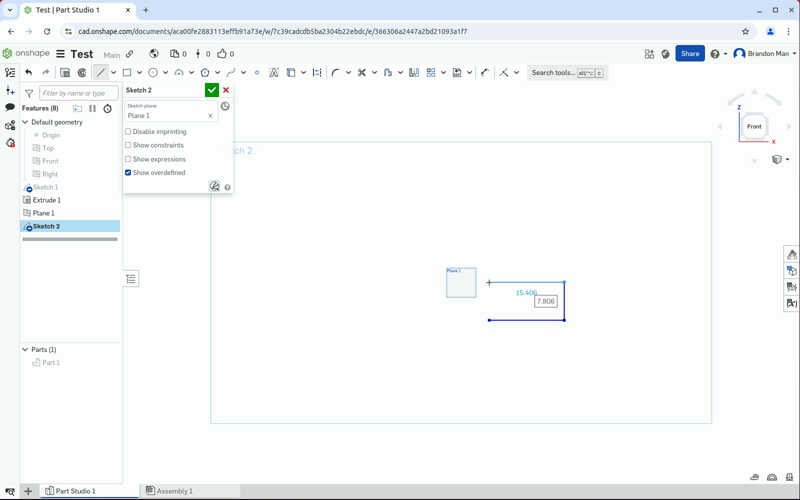
key_up(shift)
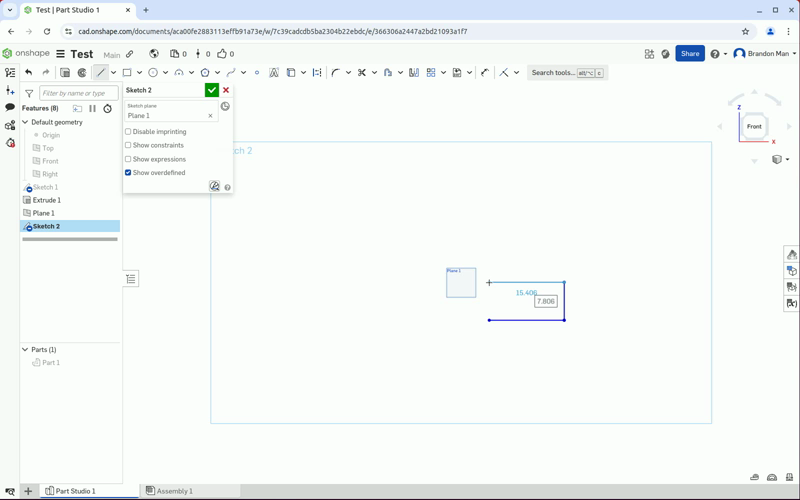
mouse_move(519, 282)
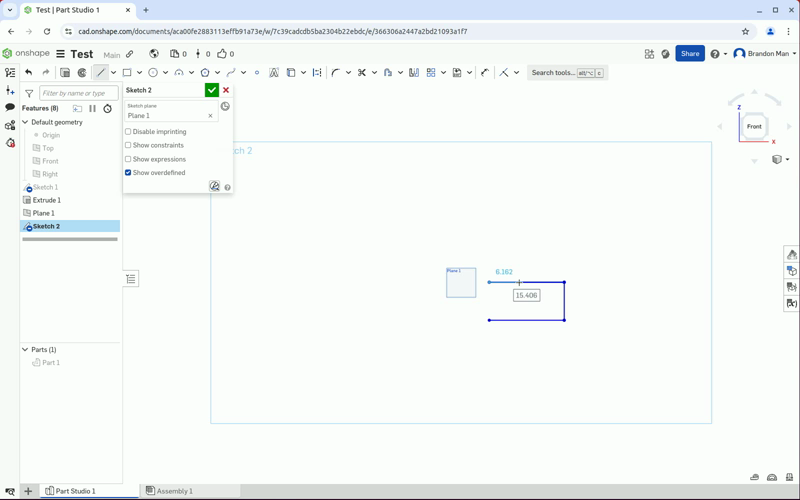
key_down(shift)
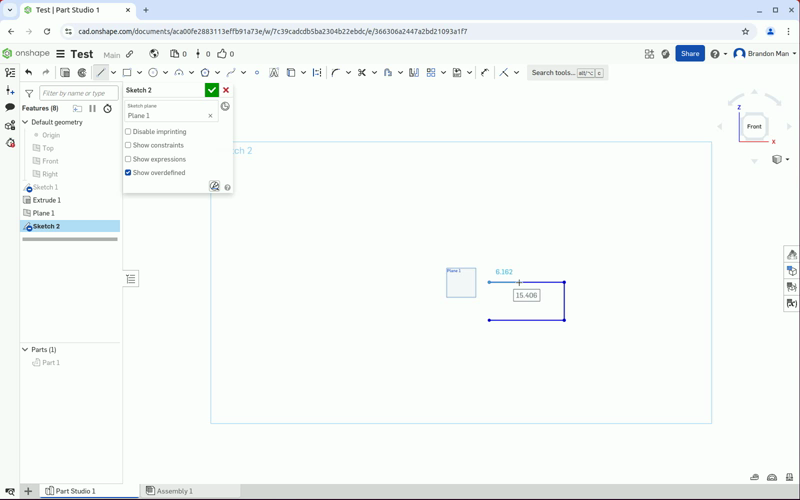
mouse_move(489, 320)
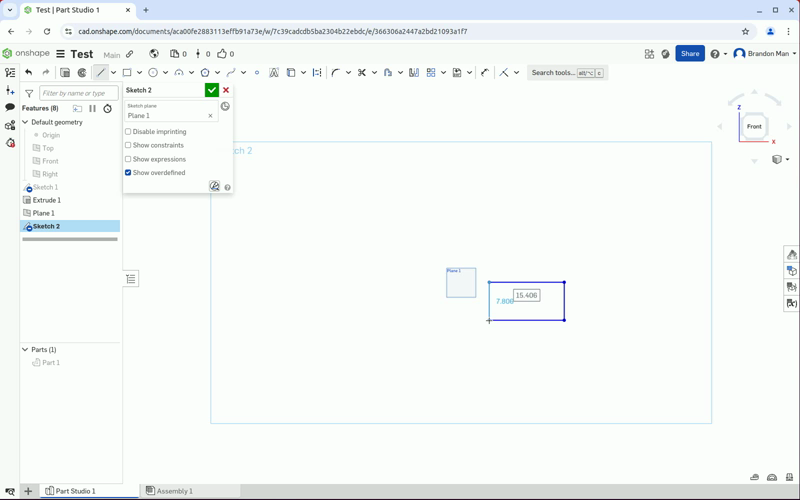
key_up(shift)
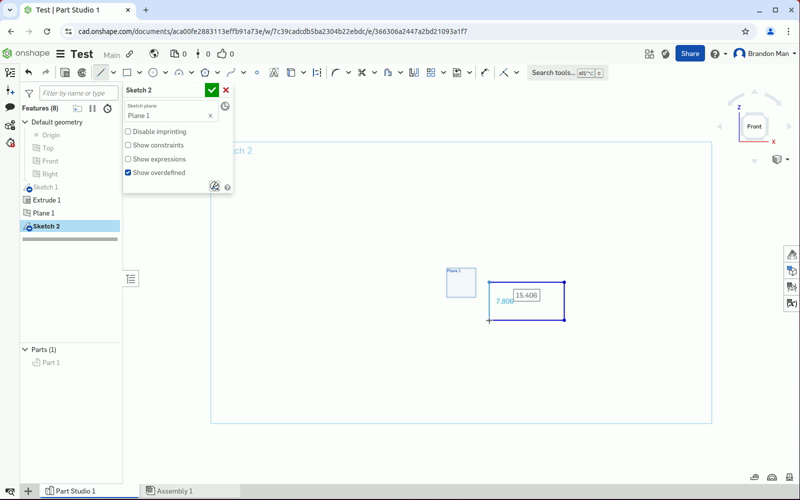
click(489, 320)
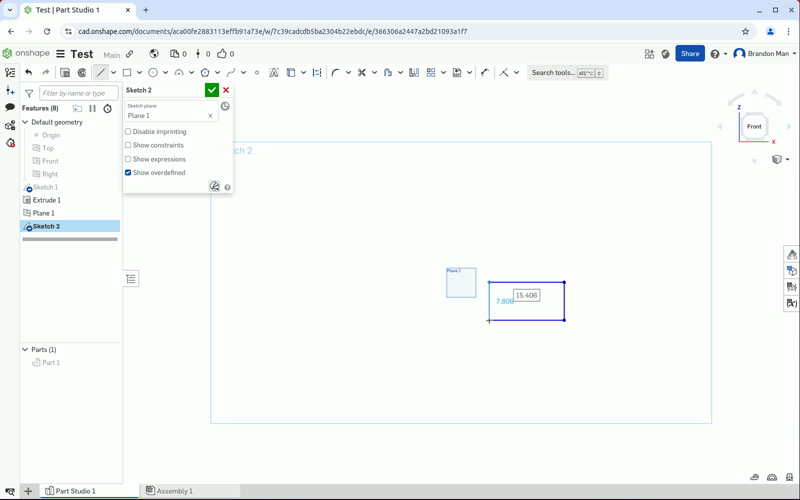
key(esc)
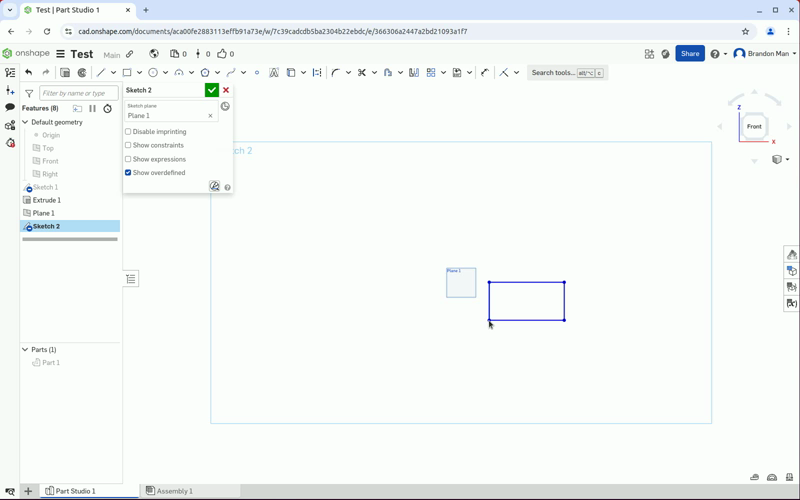
mouse_move(513, 290)
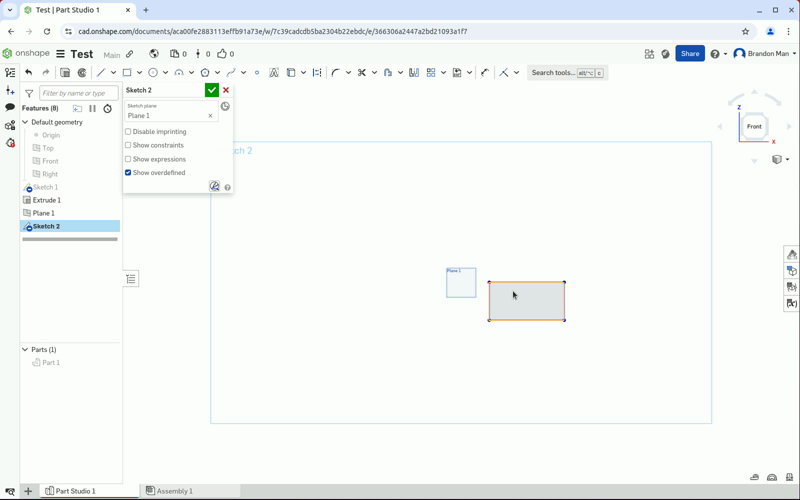
click(513, 290)
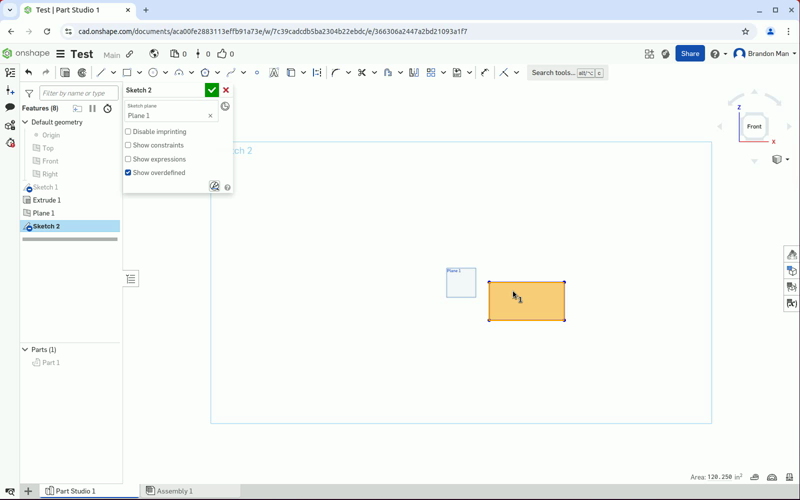
mouse_move(73, 352)
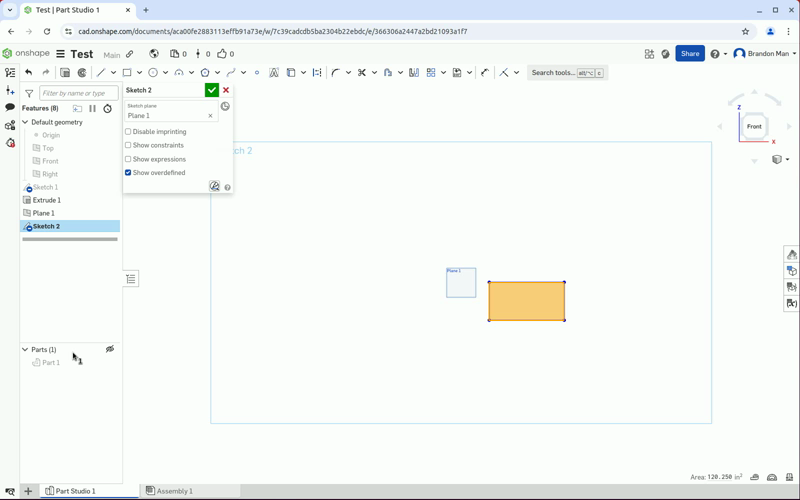
key(shift+y)
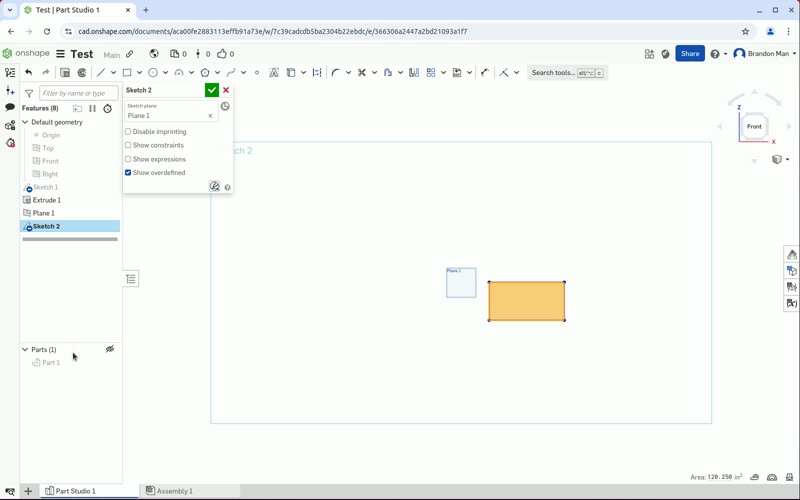
key(shift+e)
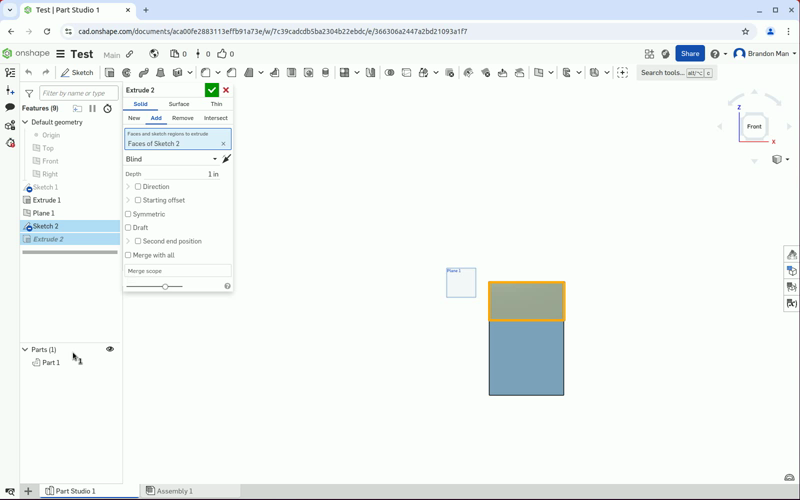
mouse_move(143, 106)
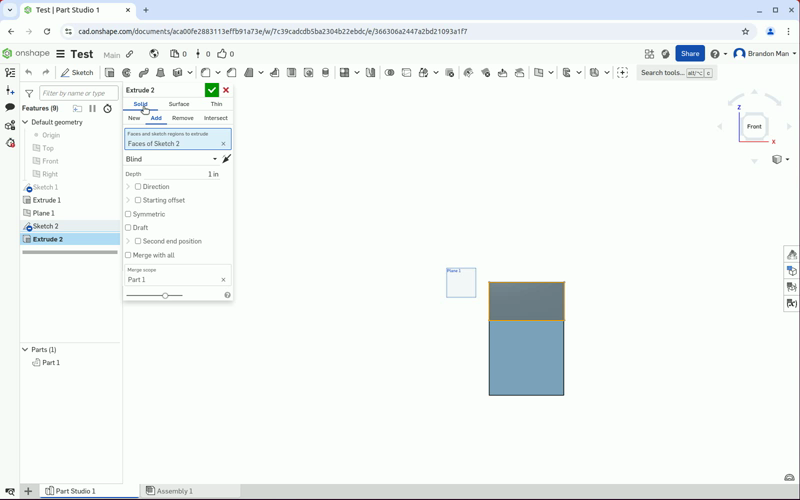
click(143, 106)
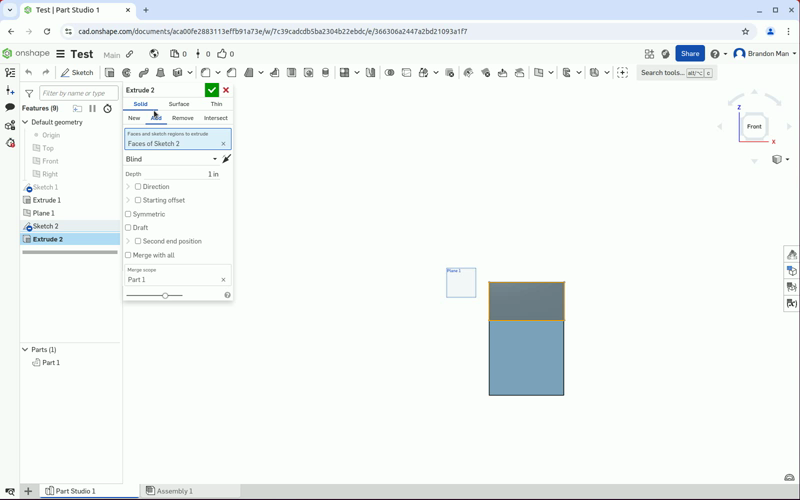
mouse_move(186, 120)
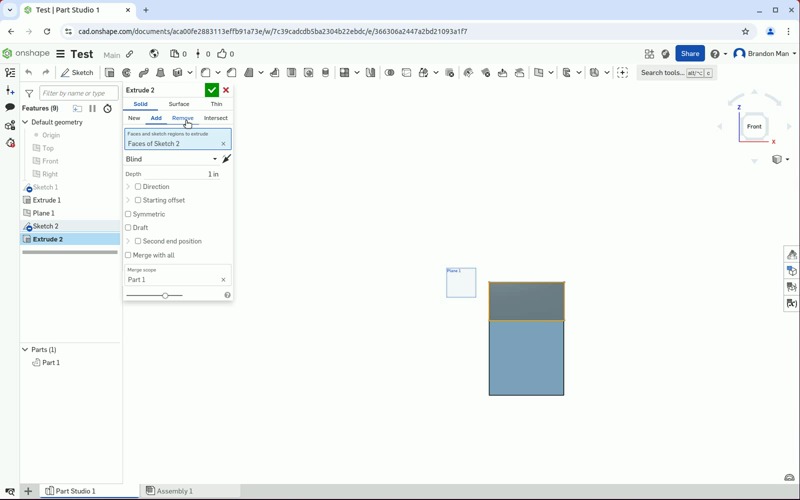
click(186, 120)
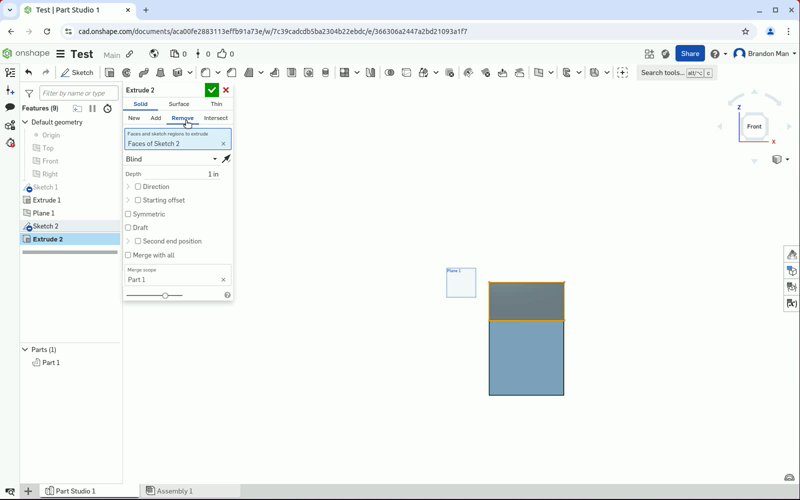
key(tab, 4)
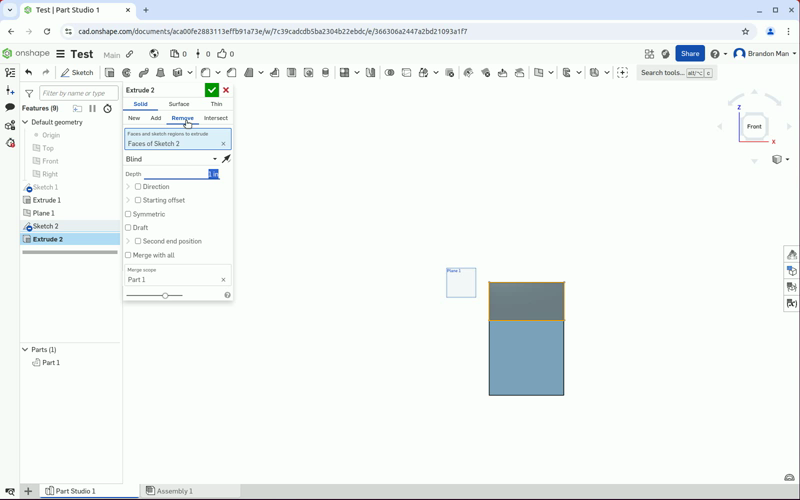
text(11.554)
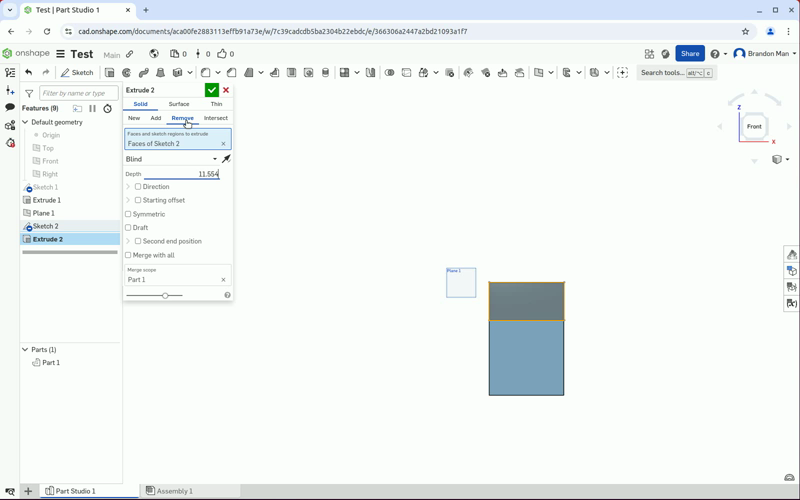
key(tab, 6)
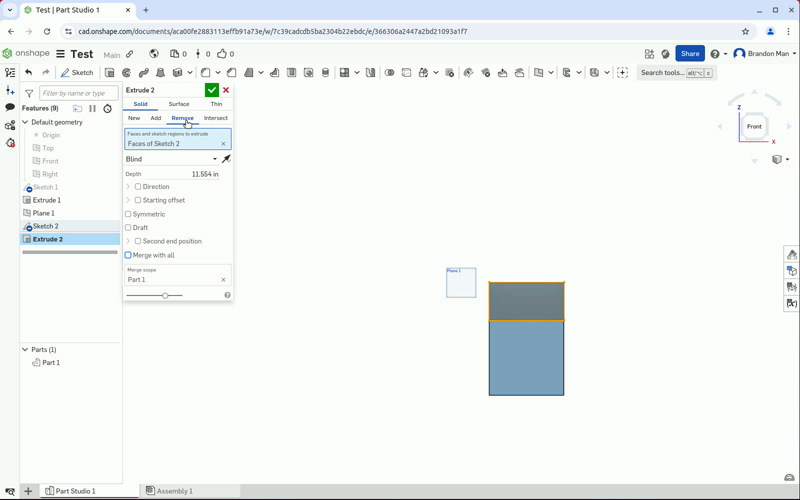
key(space)
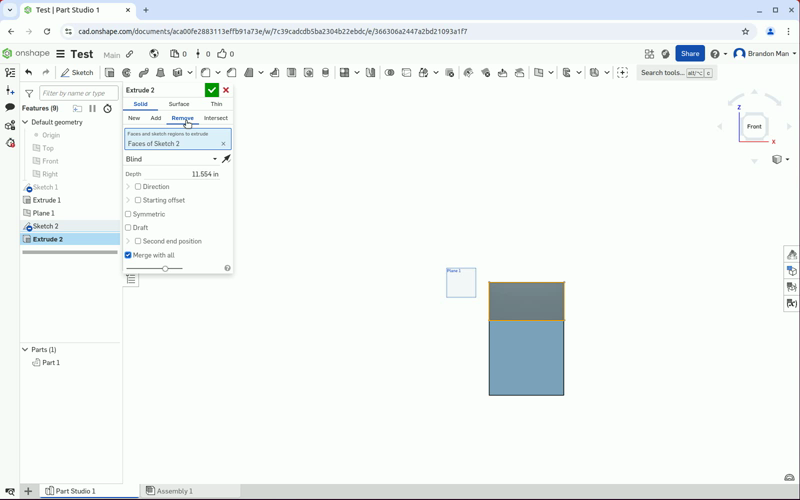
key(enter)
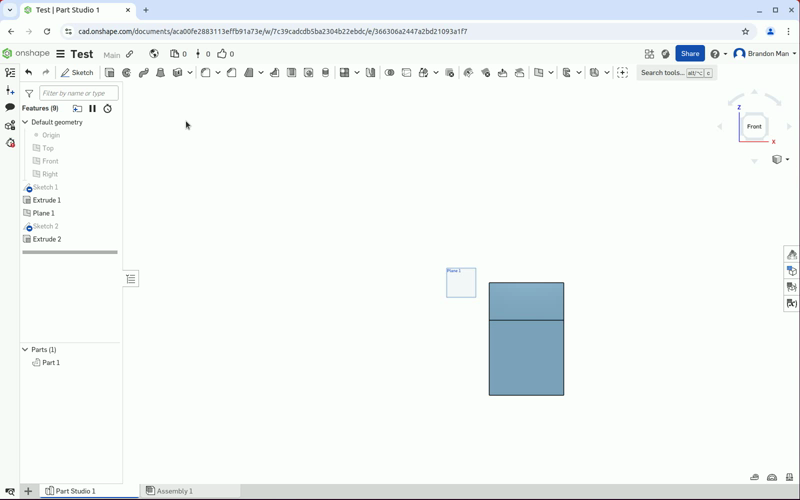
key(shift+h)
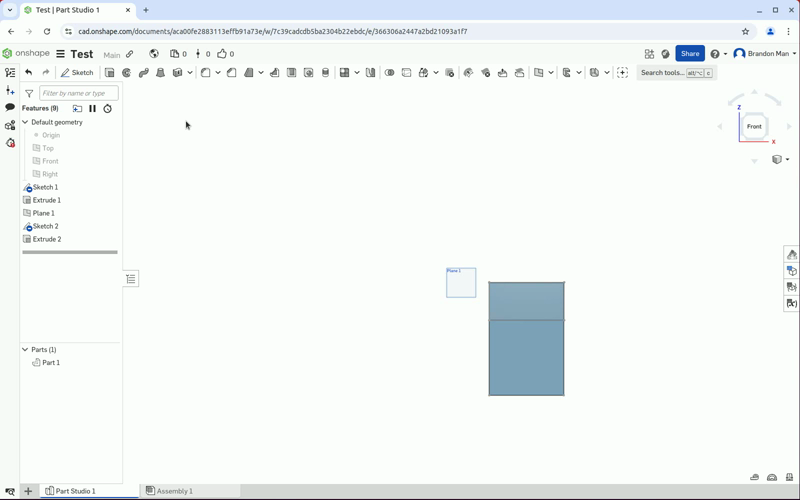
key(shift+h)
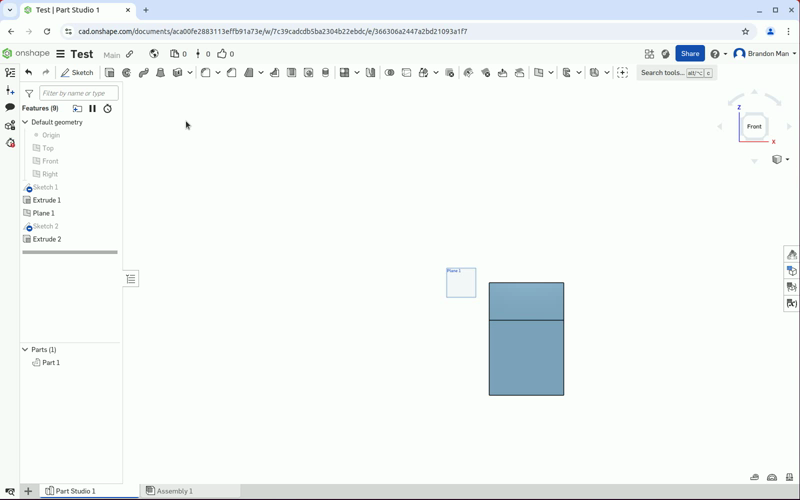
mouse_move(73, 189)
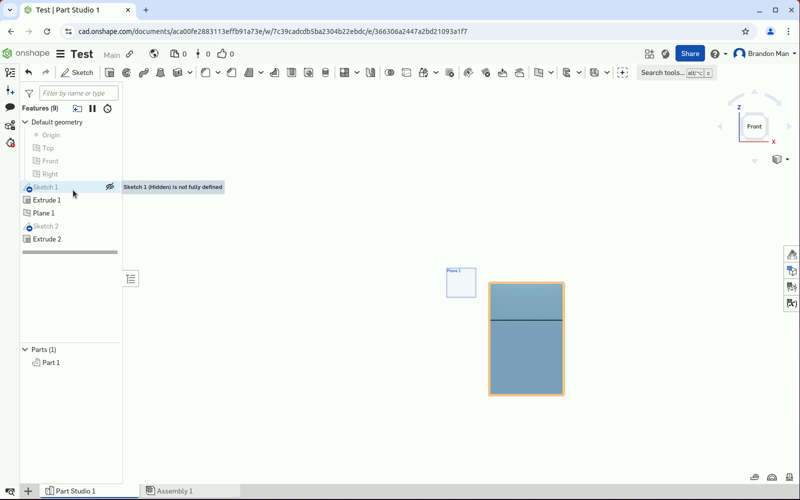
click(73, 189)
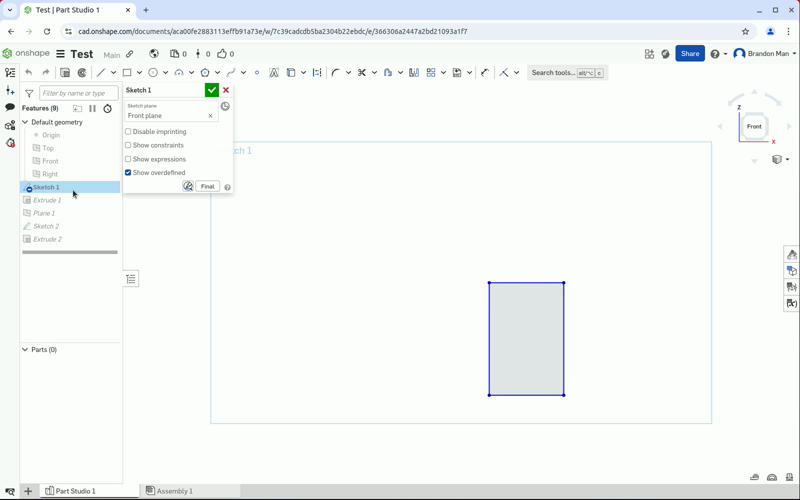
mouse_move(229, 92)
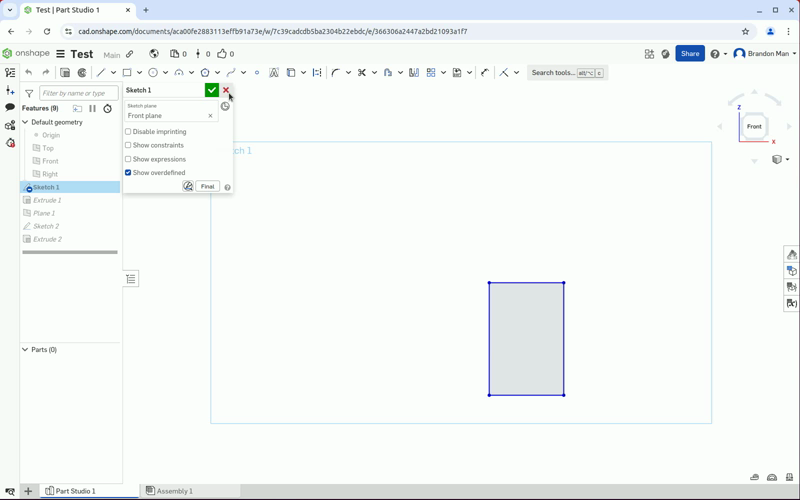
click(229, 92)
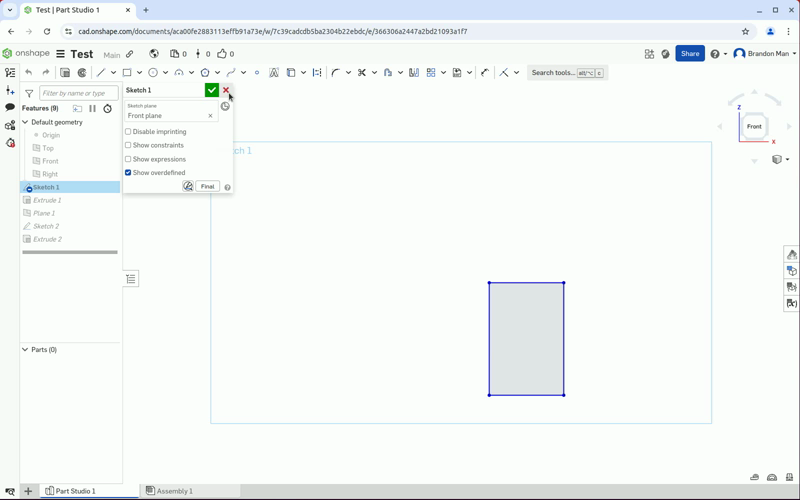
key(shift+s)
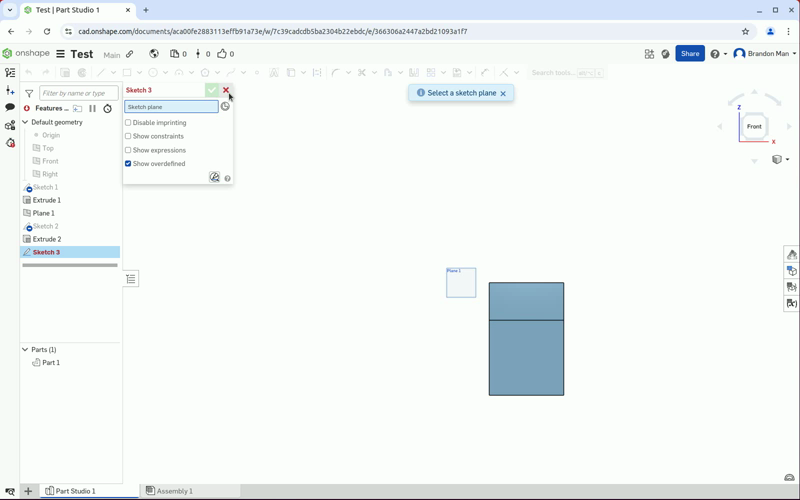
mouse_move(73, 215)
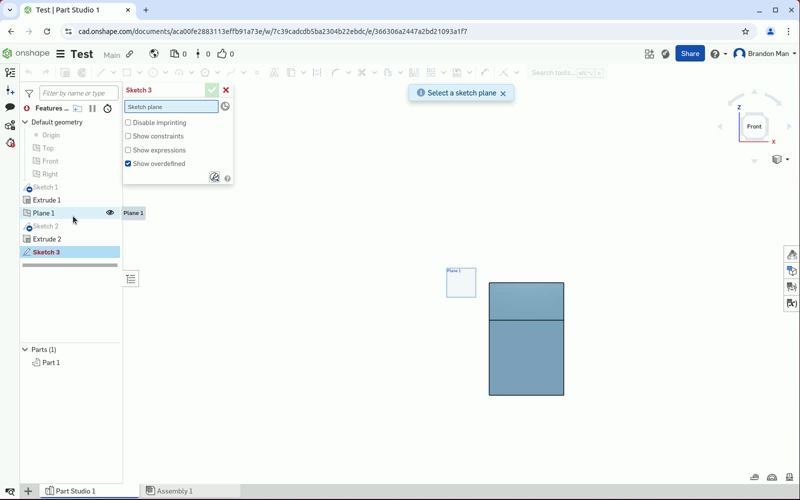
click(73, 215)
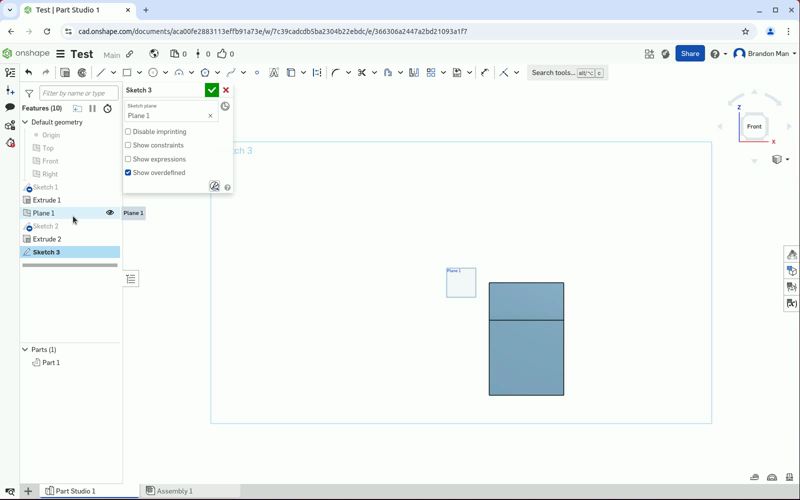
mouse_move(73, 352)
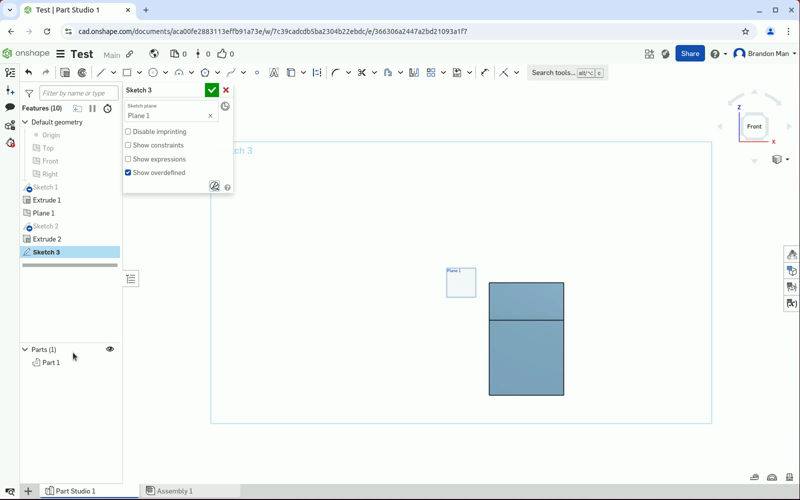
key(y)
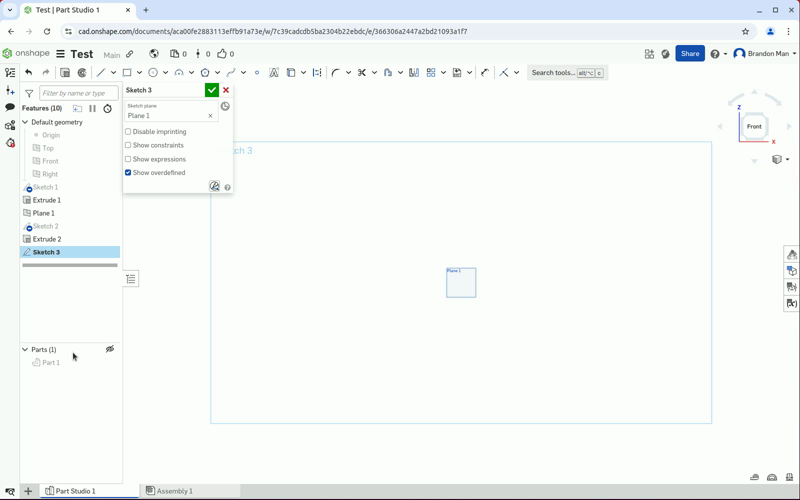
key(l)
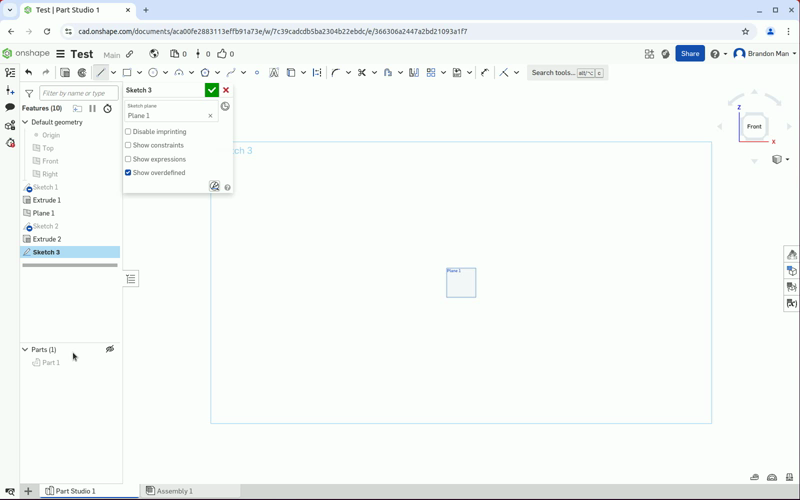
key_down(shift)
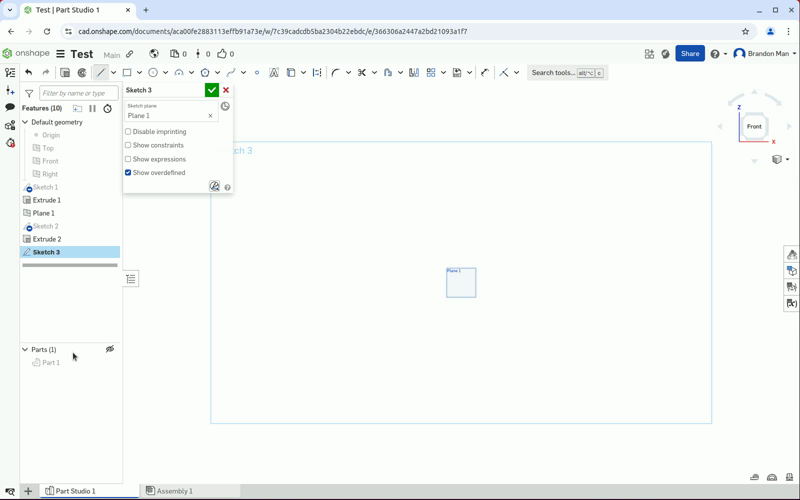
mouse_move(507, 357)
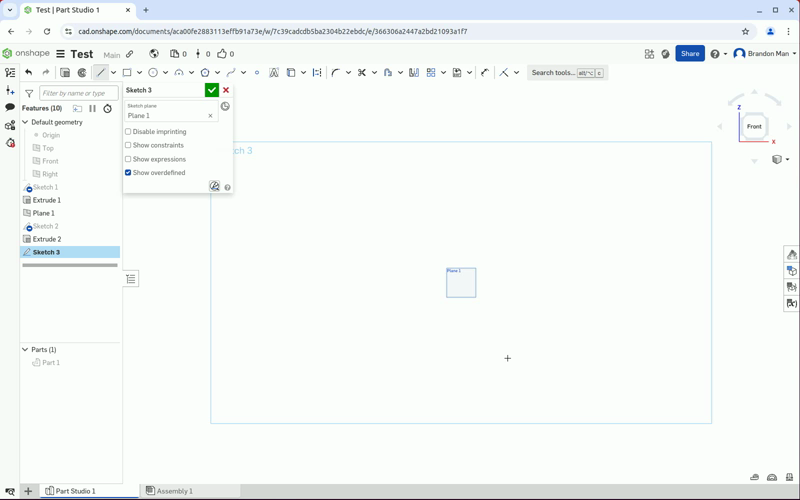
click(507, 357)
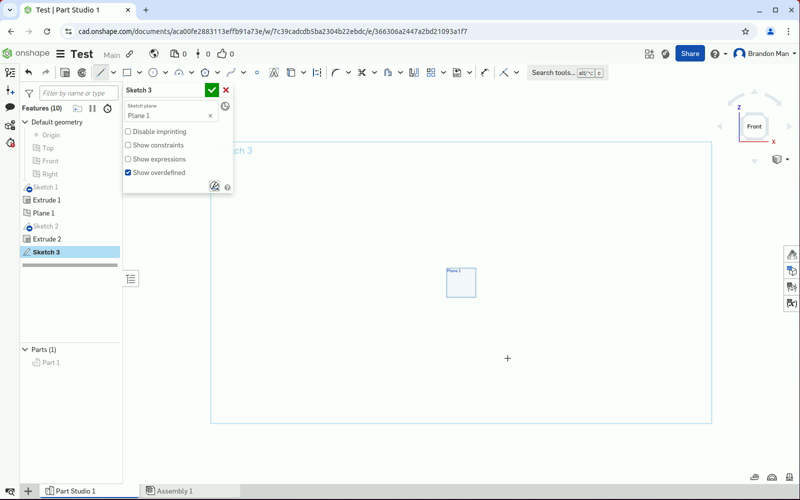
key_up(shift)
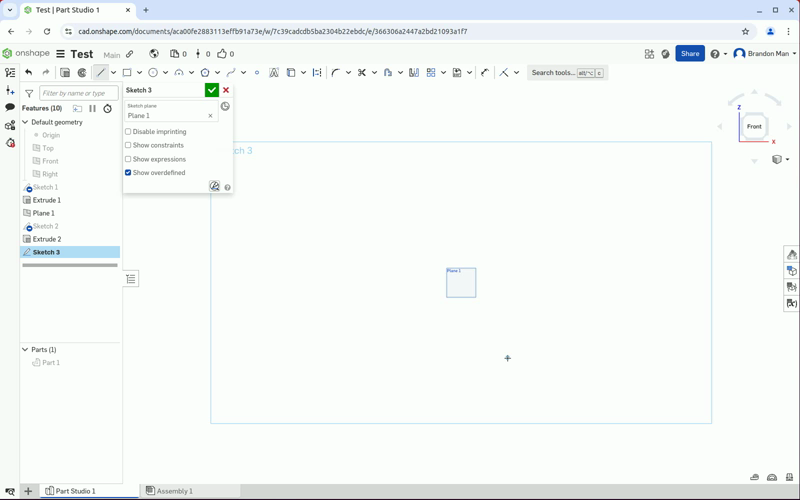
key_down(shift)
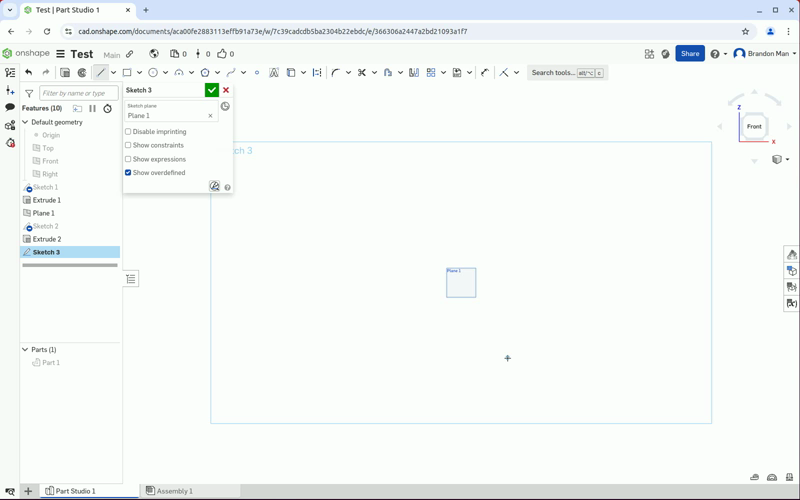
mouse_move(537, 357)
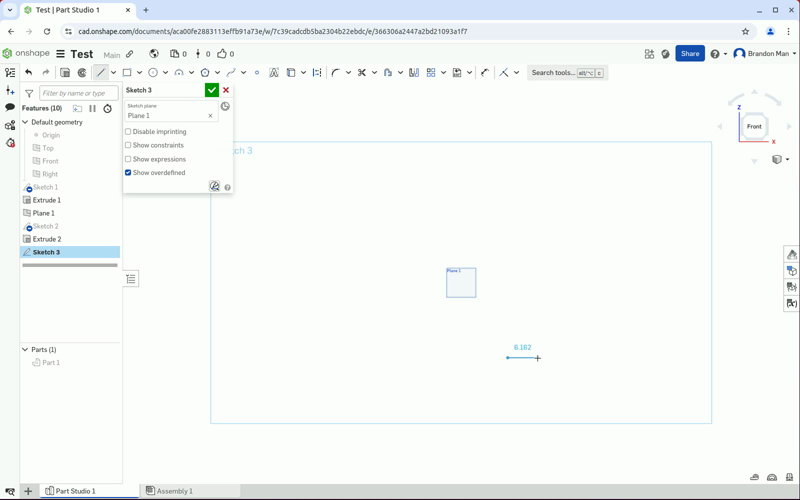
mouse_move(546, 357)
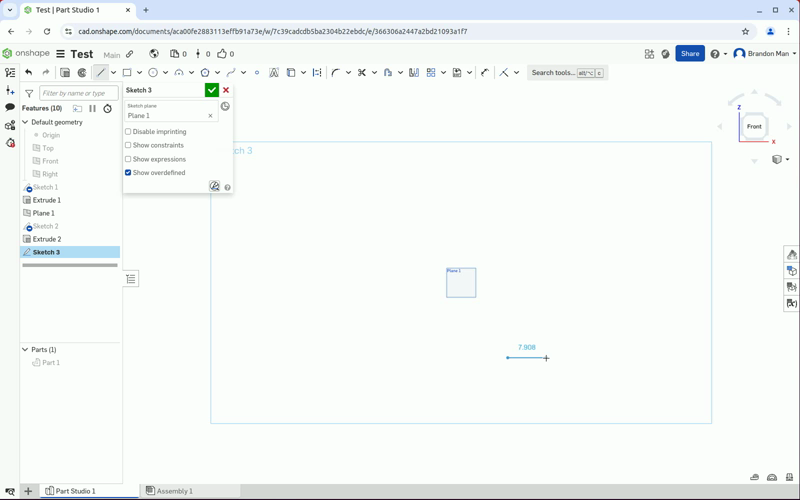
click(546, 357)
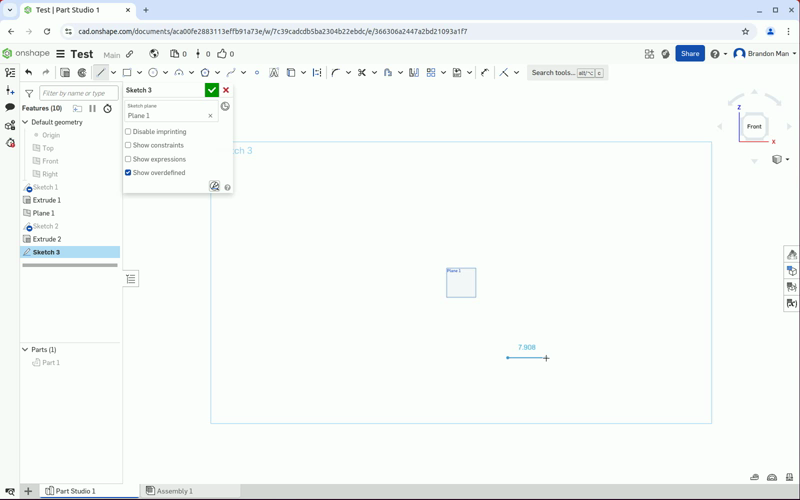
key_up(shift)
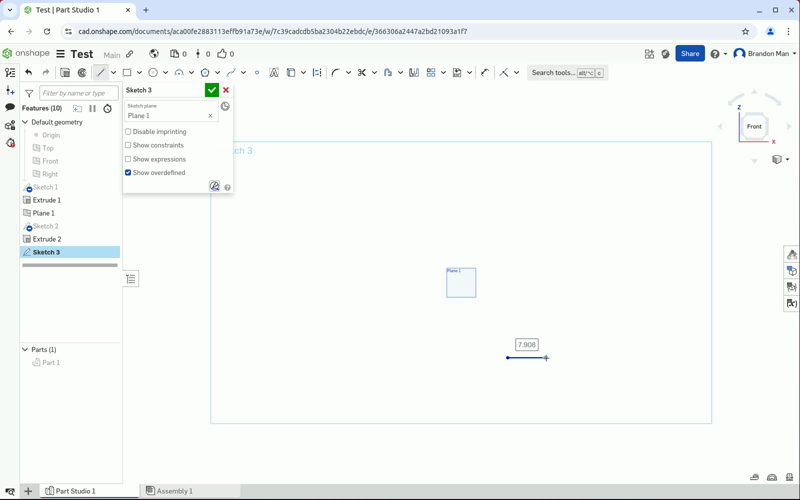
key_down(shift)
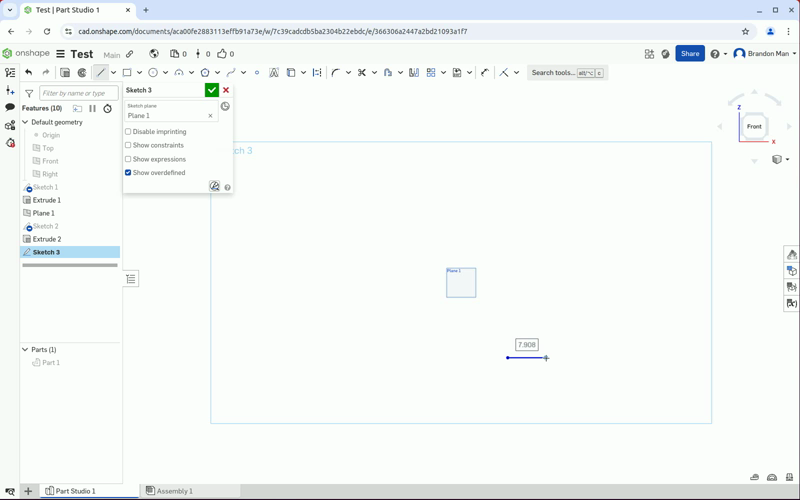
mouse_move(576, 357)
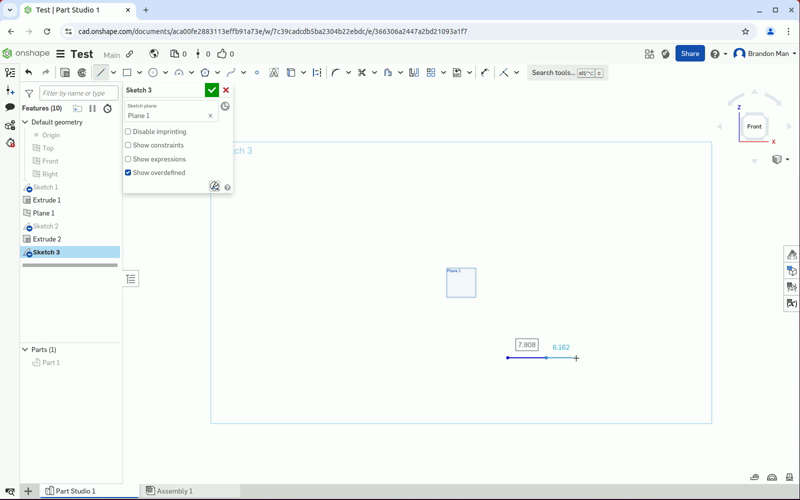
mouse_move(546, 319)
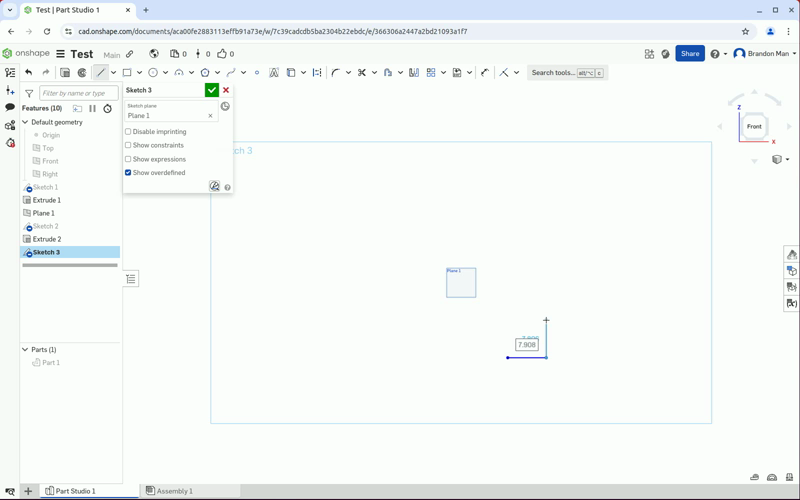
click(546, 319)
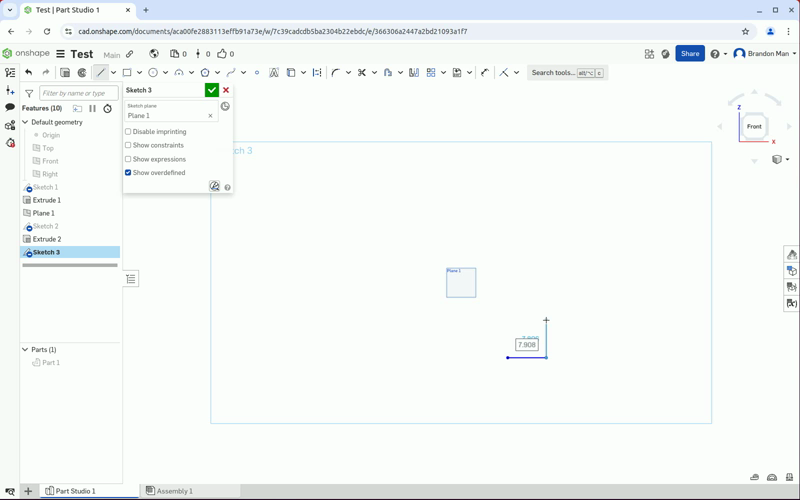
key_up(shift)
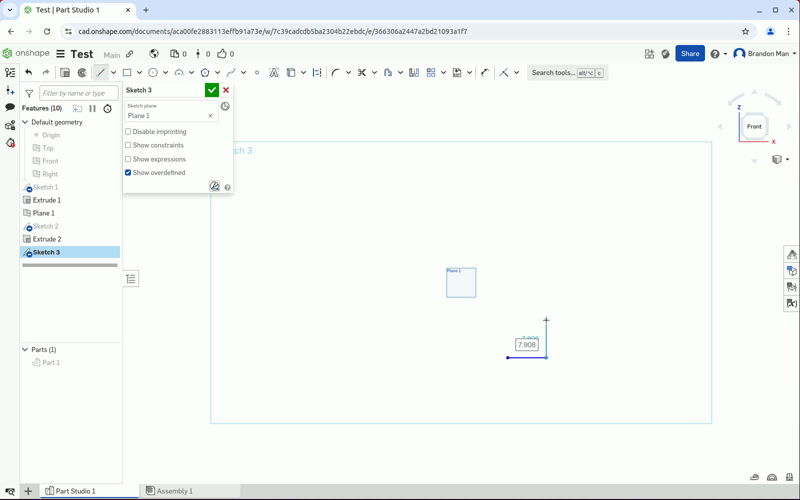
key_down(shift)
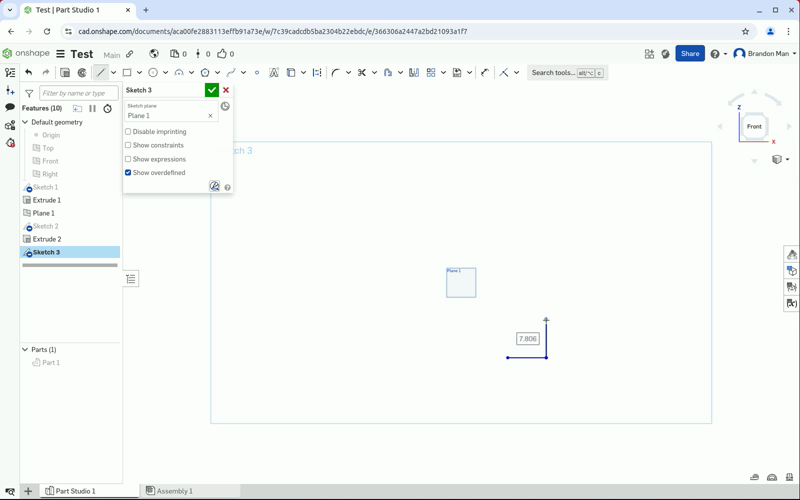
mouse_move(576, 319)
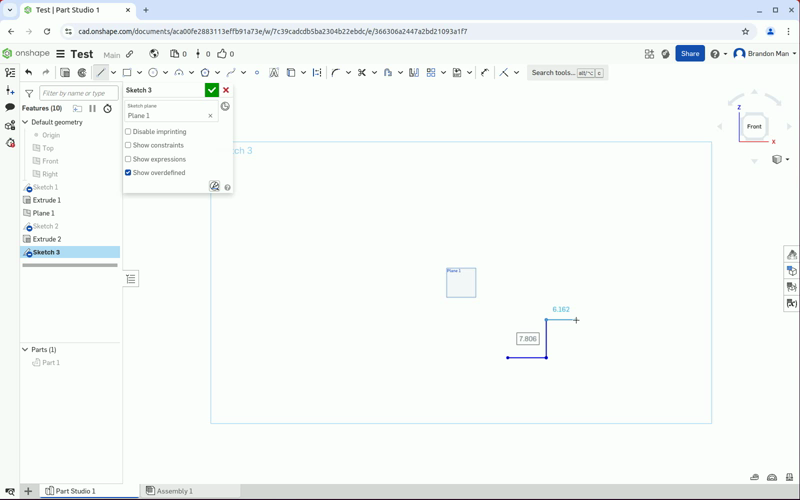
mouse_move(507, 319)
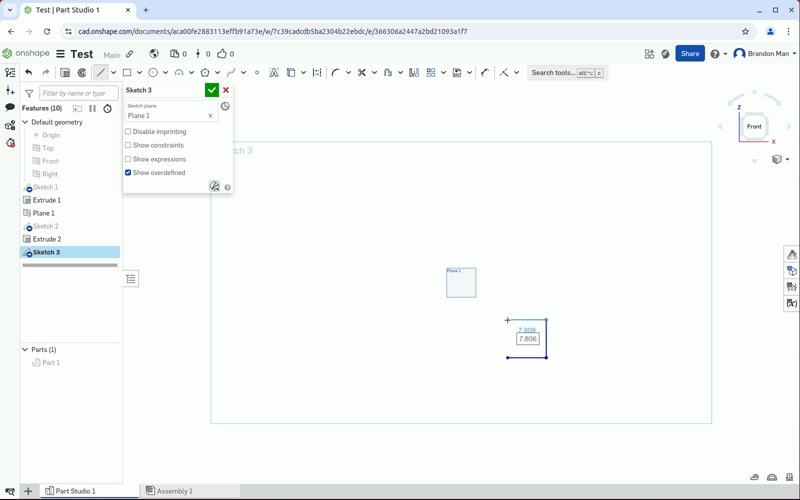
click(507, 319)
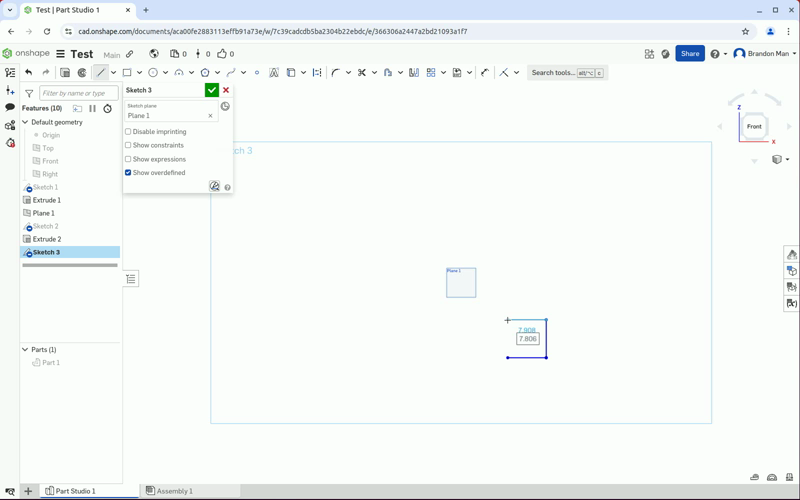
key_up(shift)
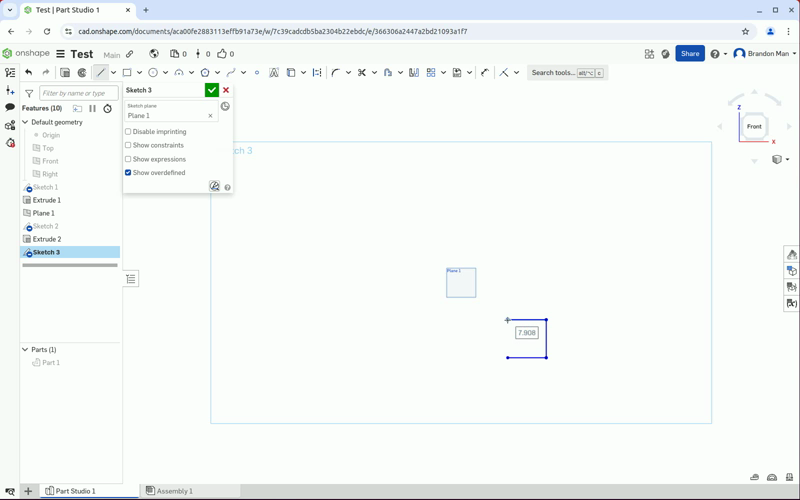
mouse_move(537, 319)
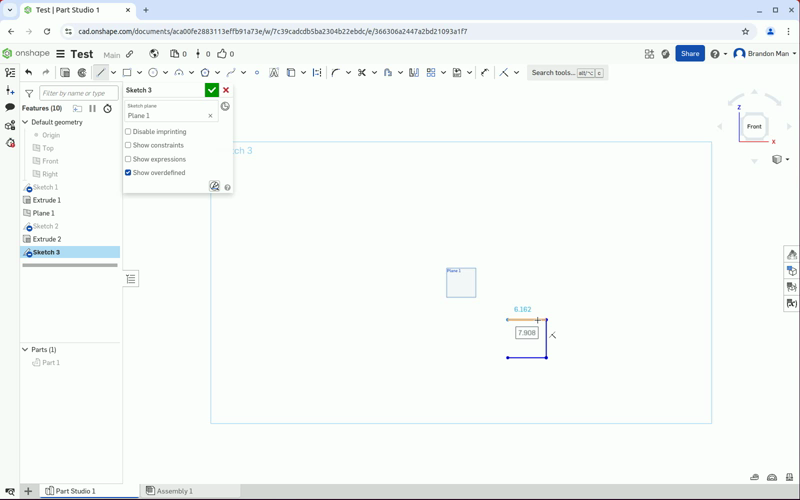
key_down(shift)
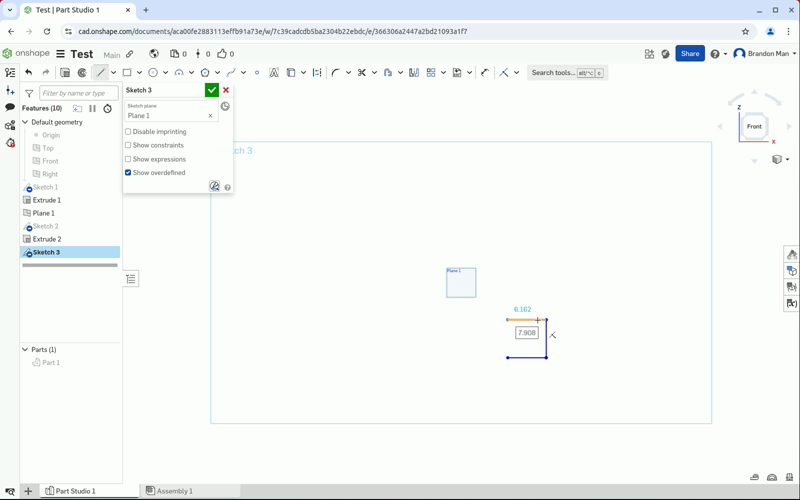
mouse_move(507, 357)
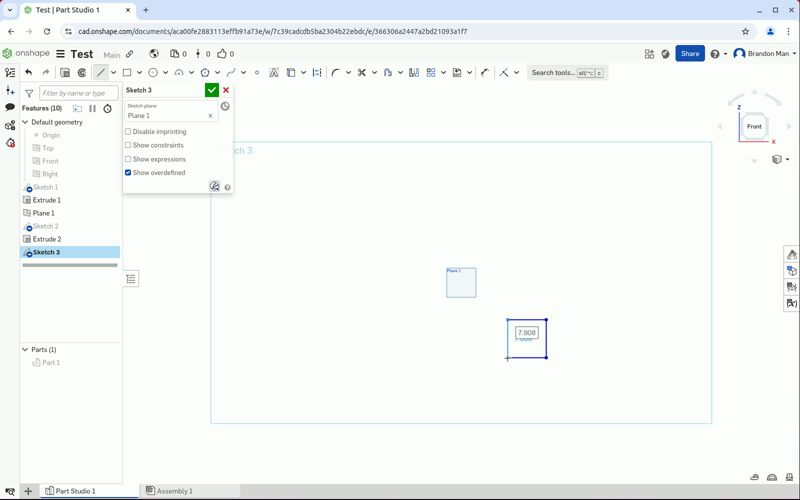
key_up(shift)
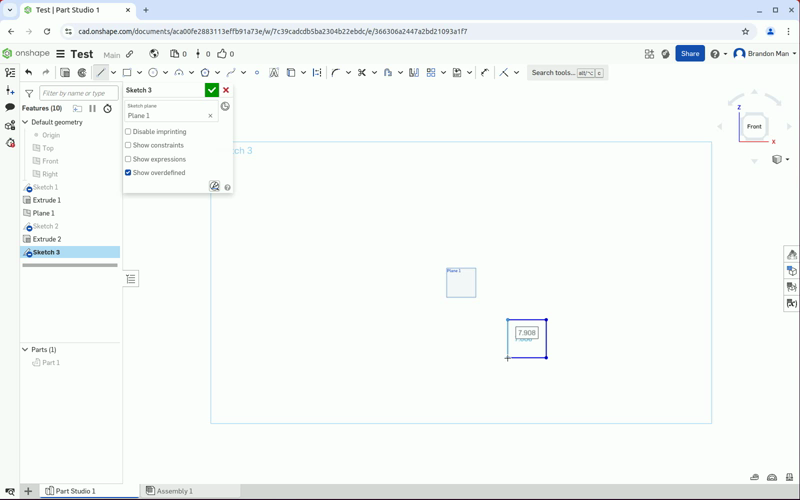
click(507, 357)
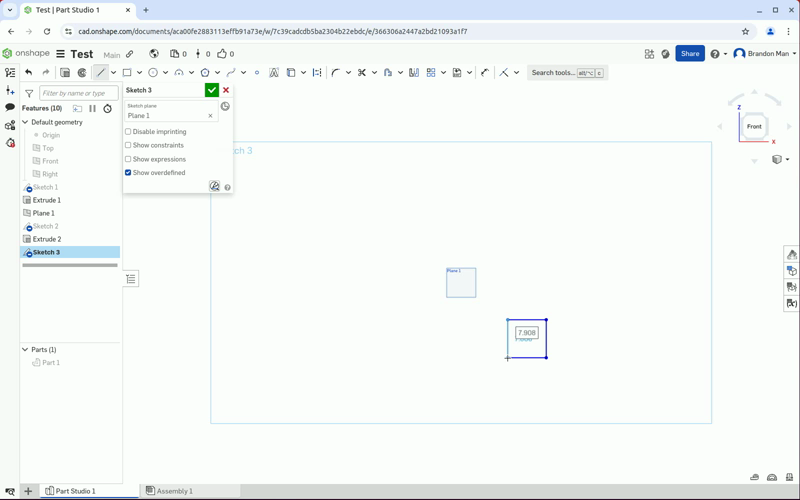
key(esc)
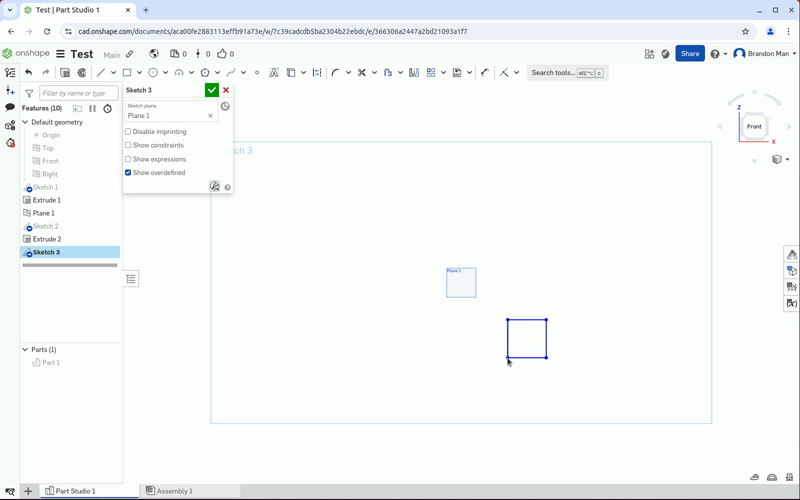
mouse_move(539, 347)
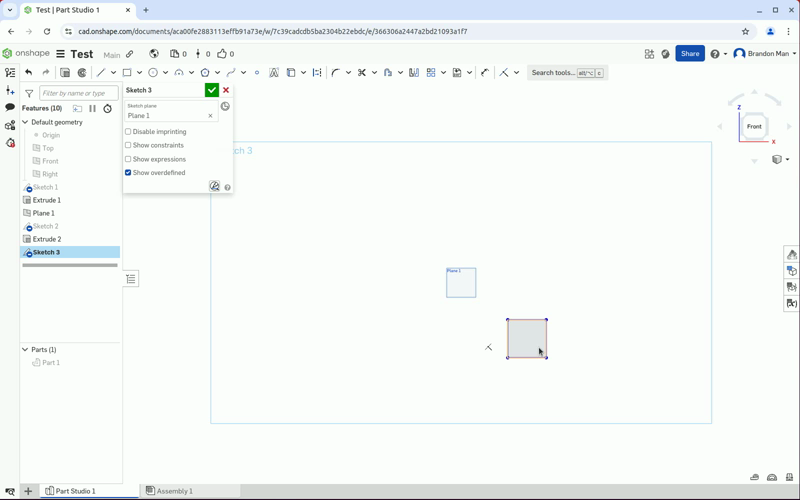
scroll(6)
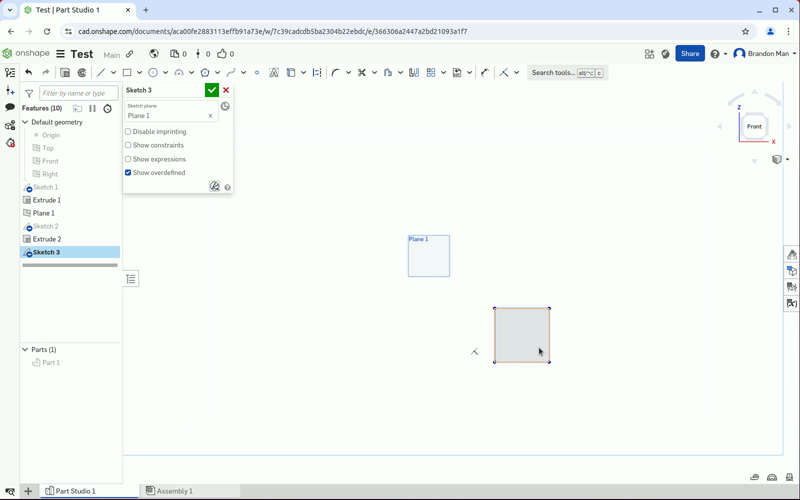
scroll(6)
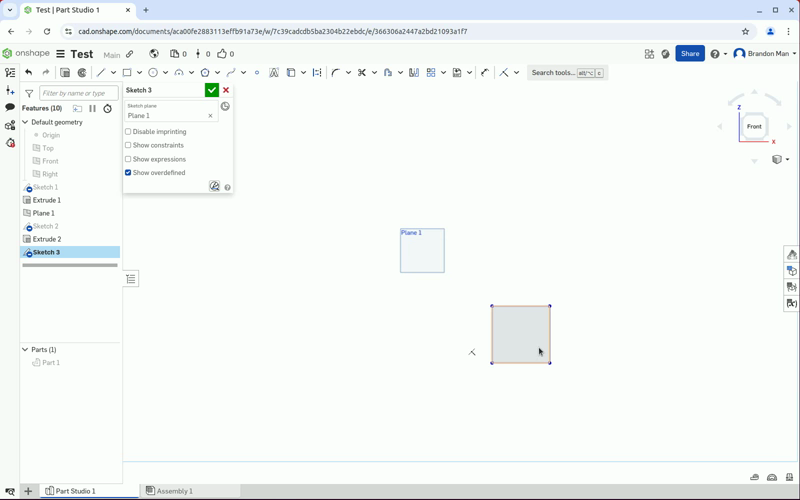
scroll(6)
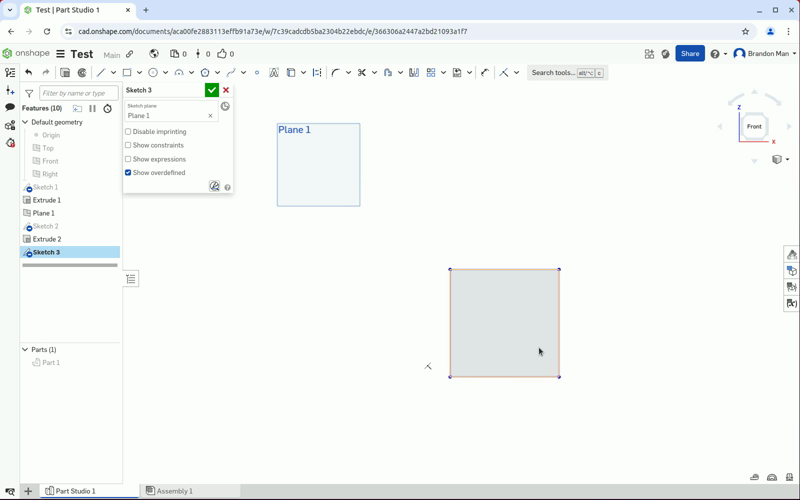
scroll(6)
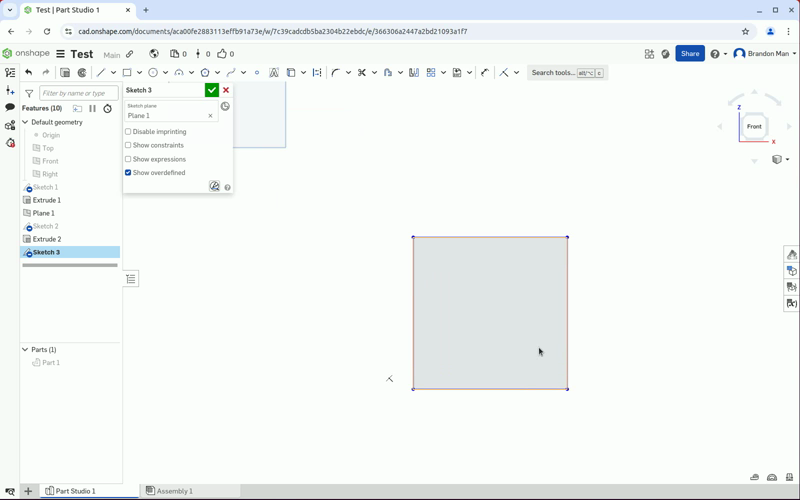
scroll(6)
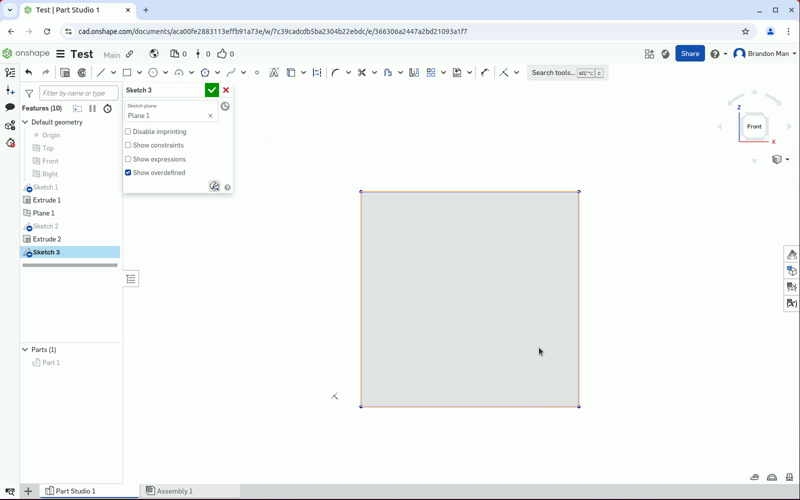
scroll(6)
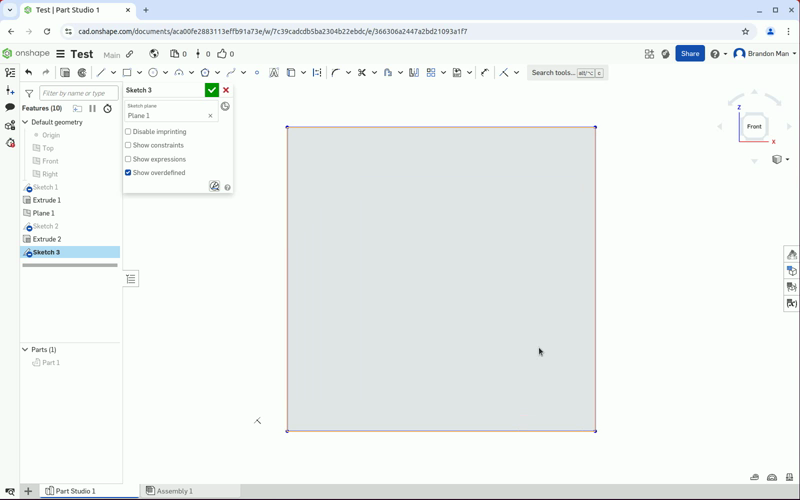
scroll(6)
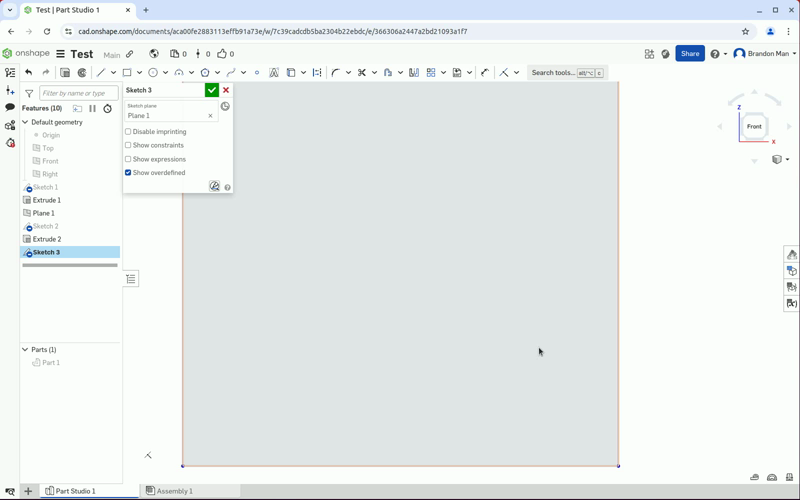
click(539, 347)
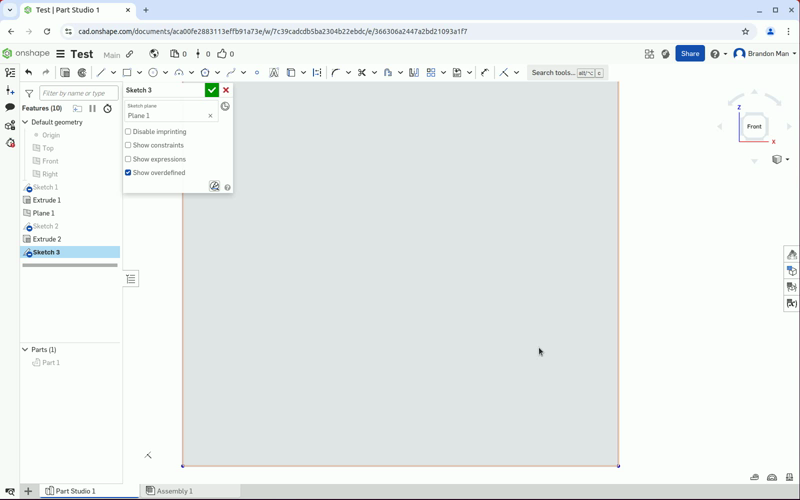
scroll(-6)
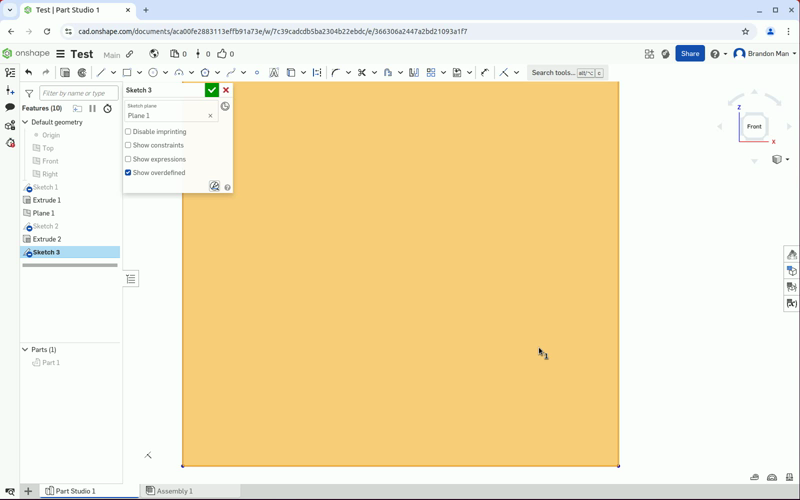
scroll(-6)
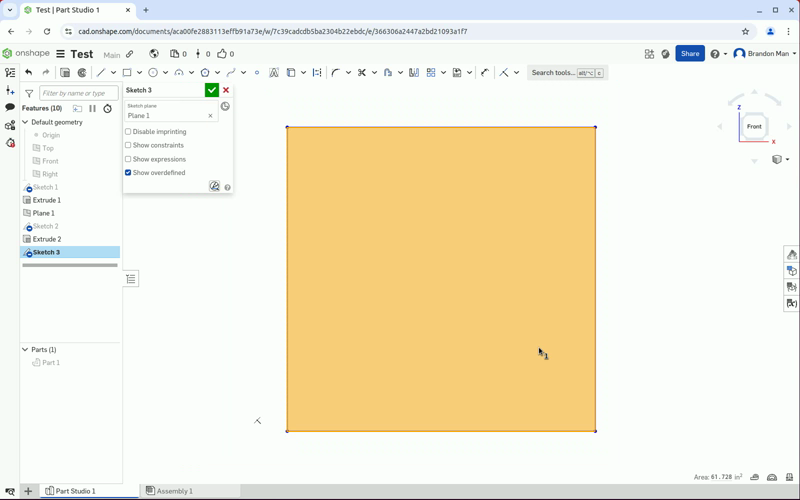
scroll(-6)
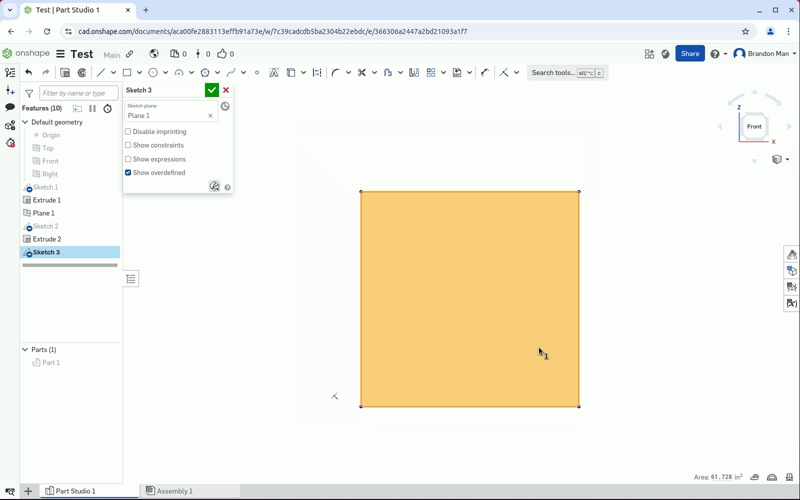
scroll(-6)
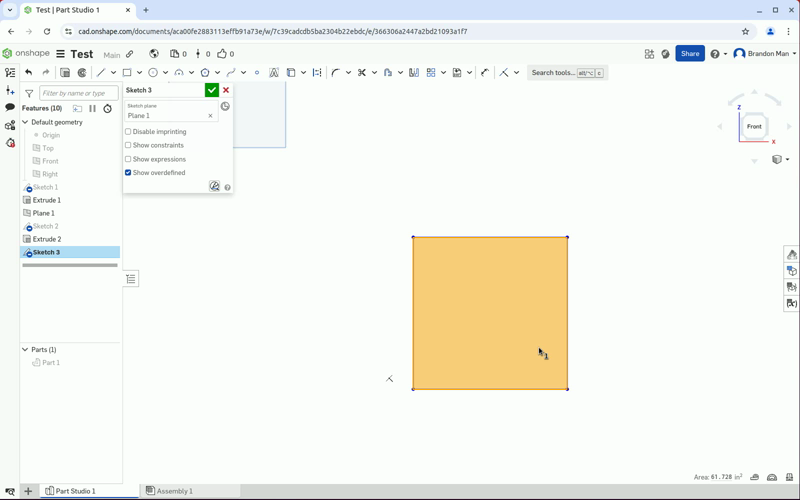
scroll(-6)
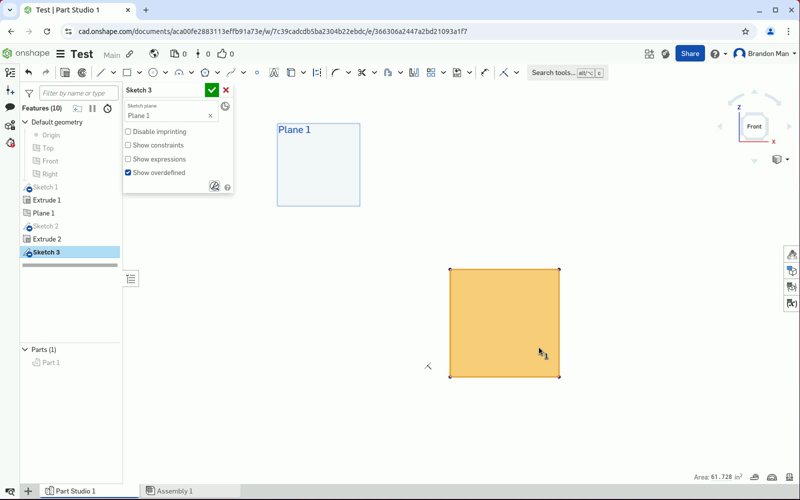
scroll(-6)
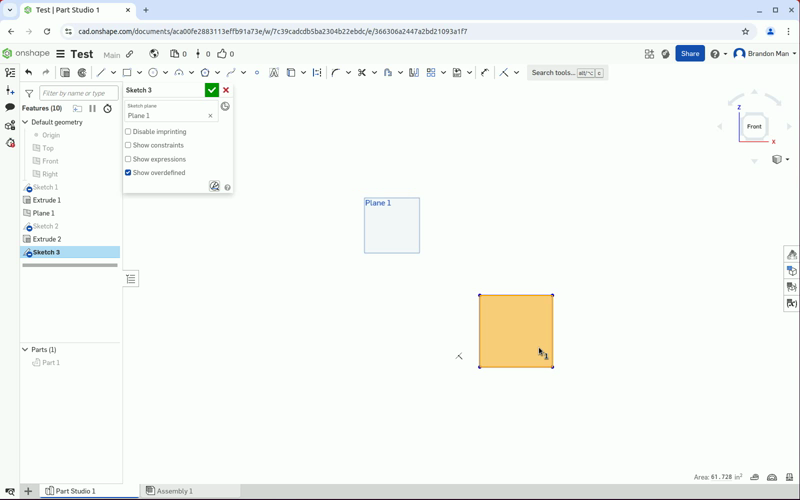
scroll(-6)
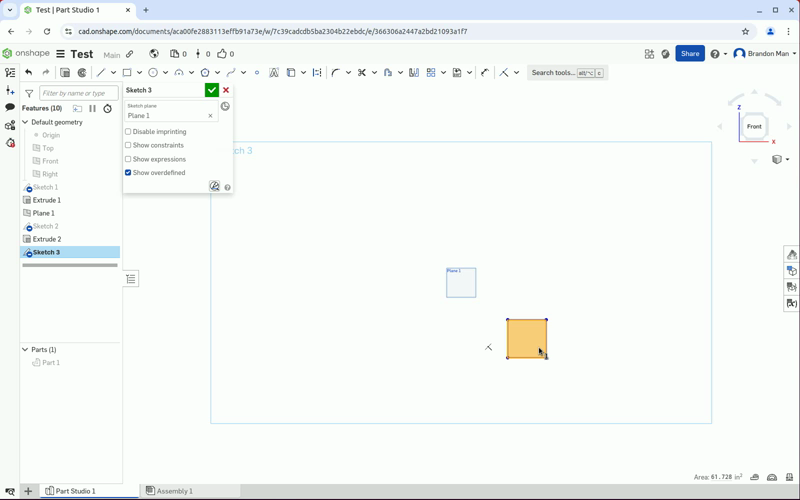
mouse_move(73, 352)
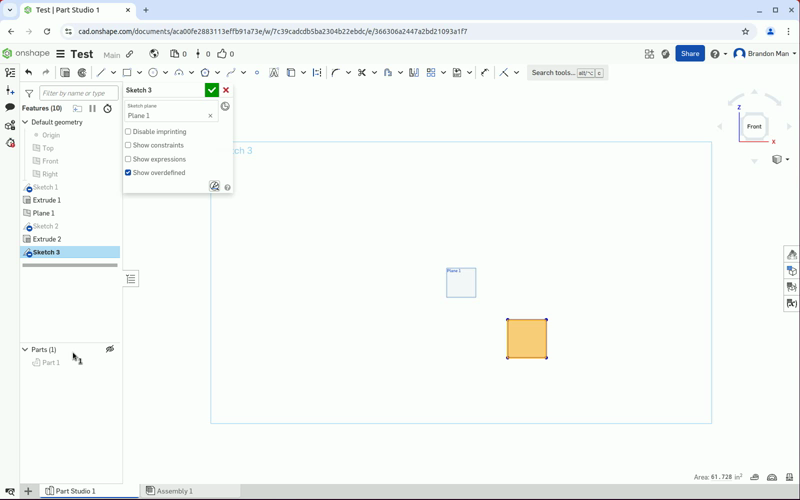
key(shift+y)
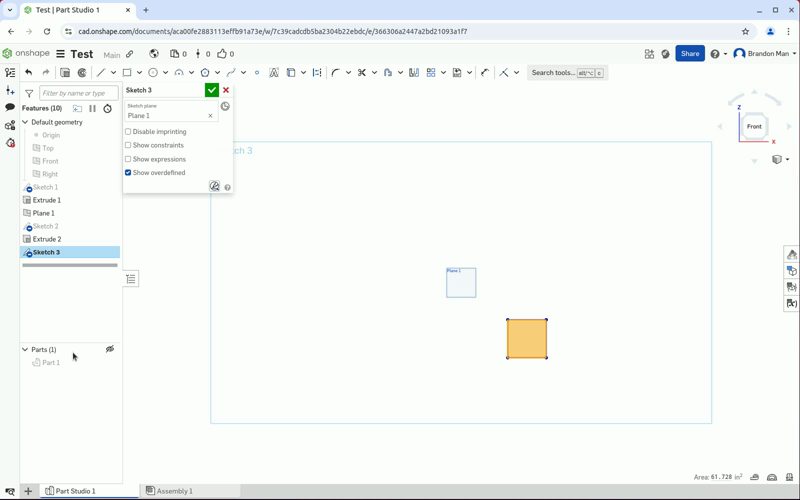
key(shift+e)
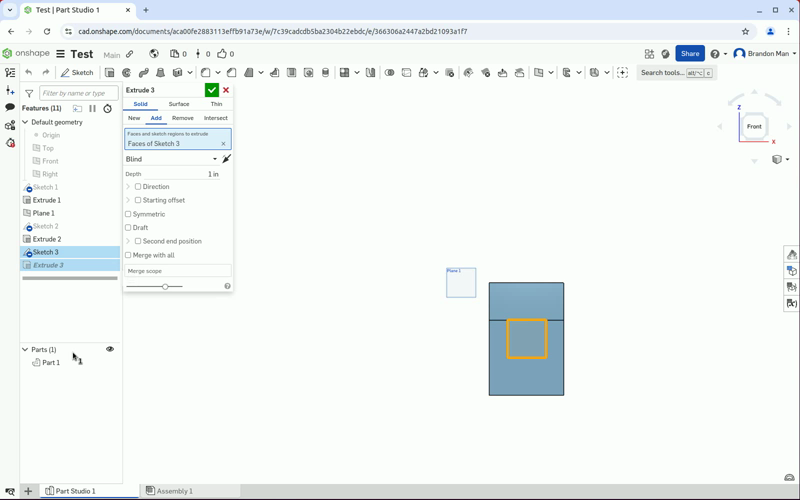
mouse_move(143, 106)
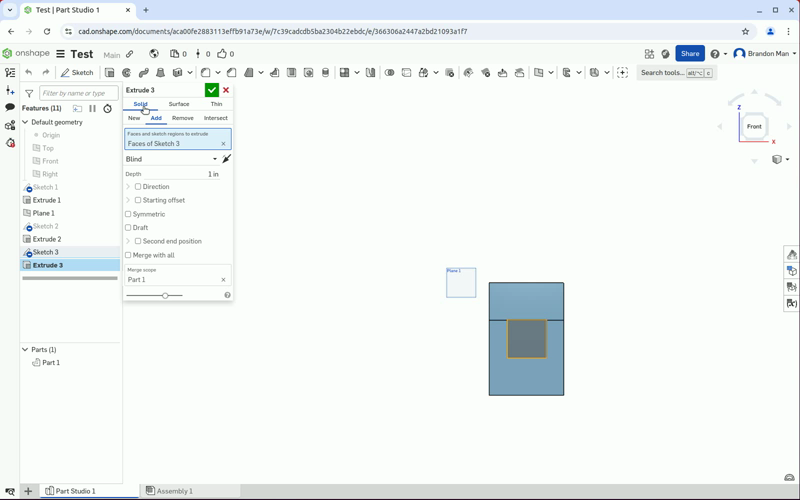
click(143, 106)
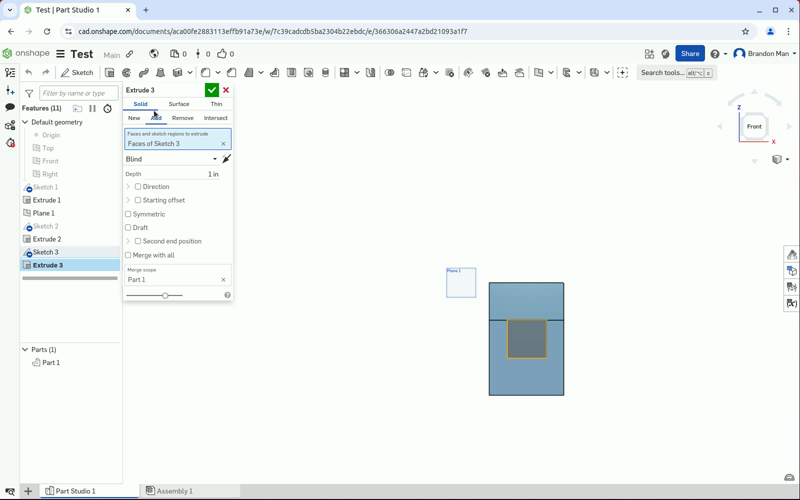
mouse_move(186, 120)
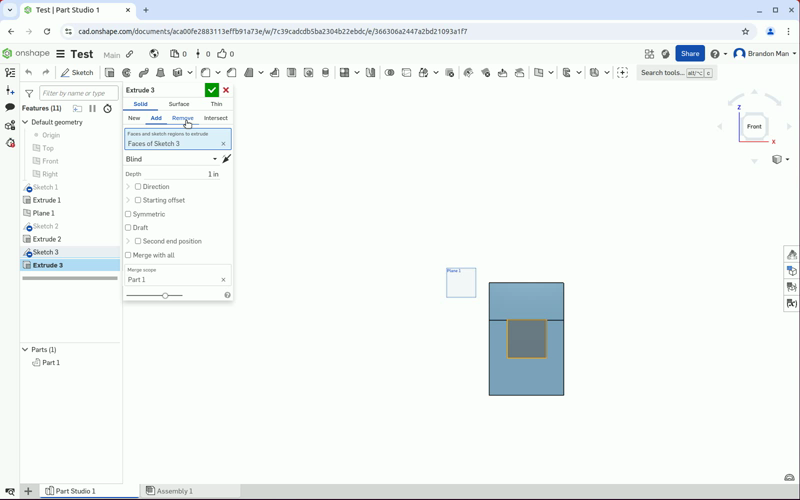
click(186, 120)
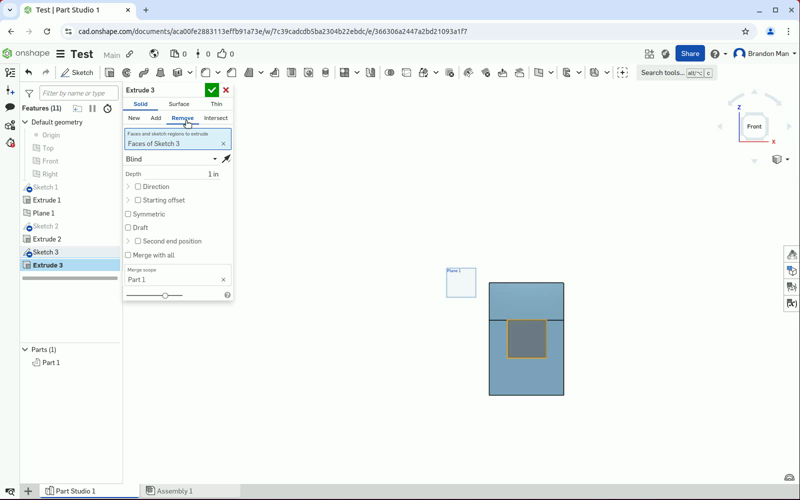
key(tab, 4)
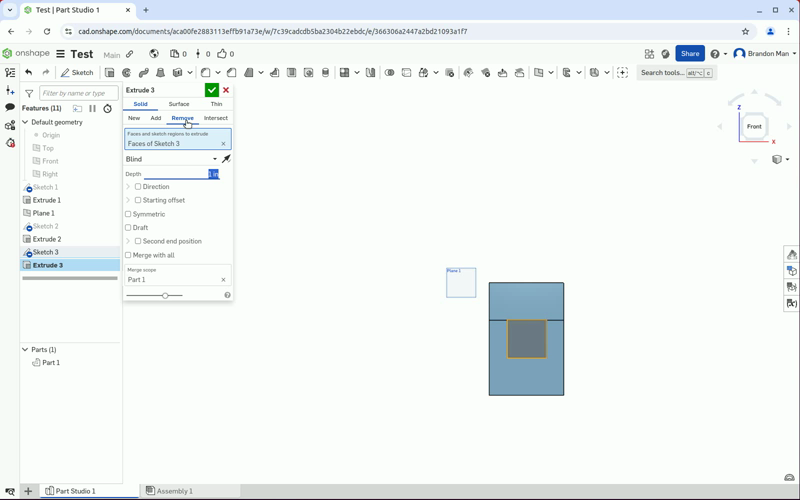
text(11.554)
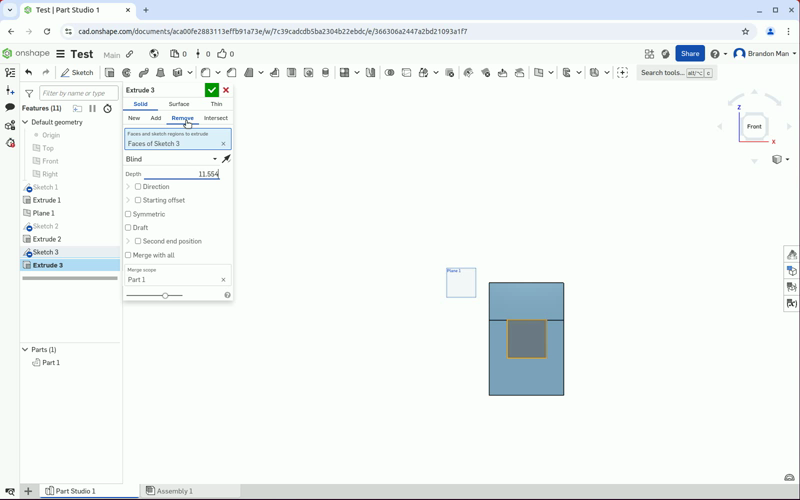
key(tab, 6)
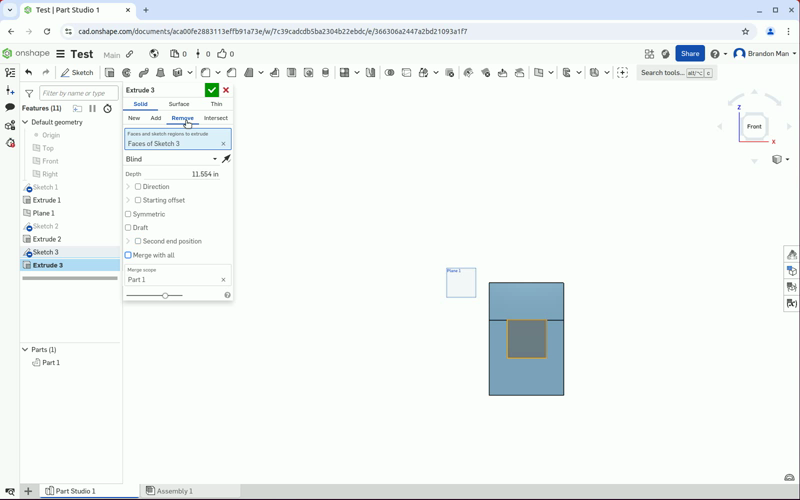
key(space)
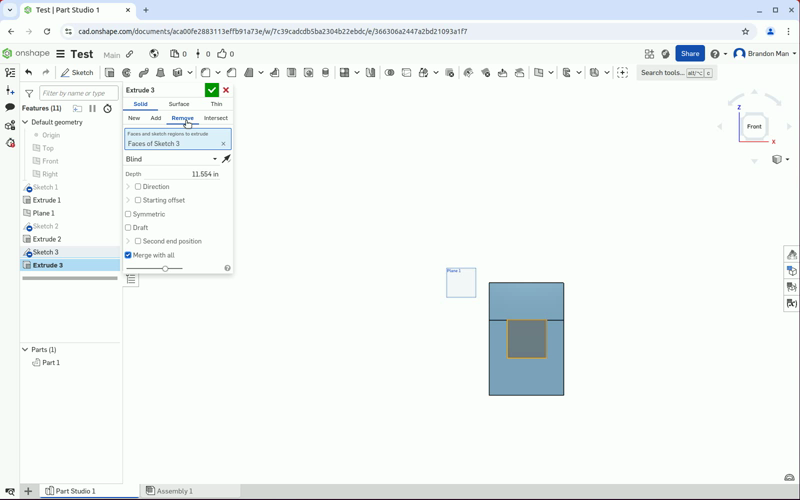
key(enter)
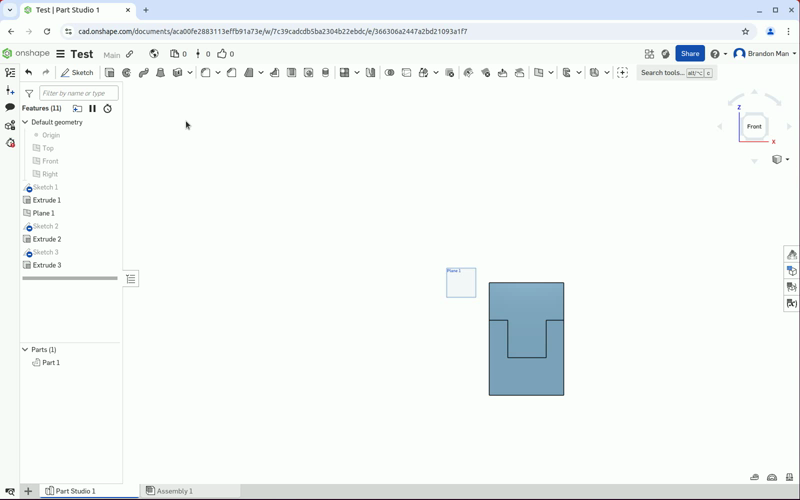
key(shift+h)
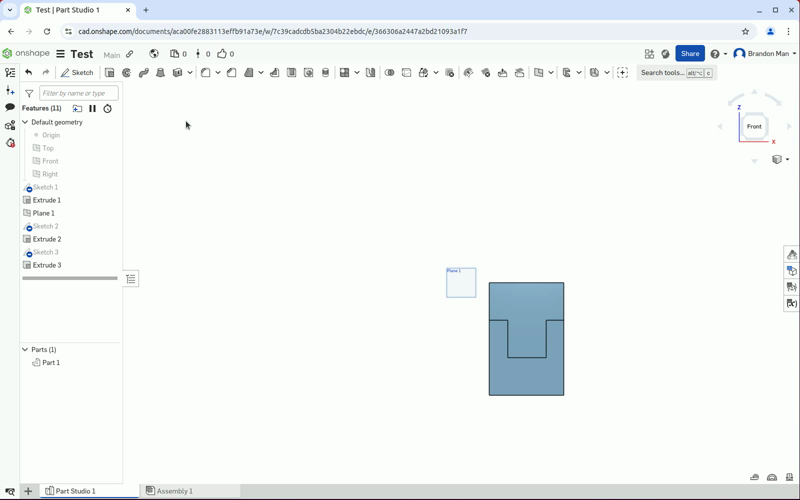
key(shift+h)
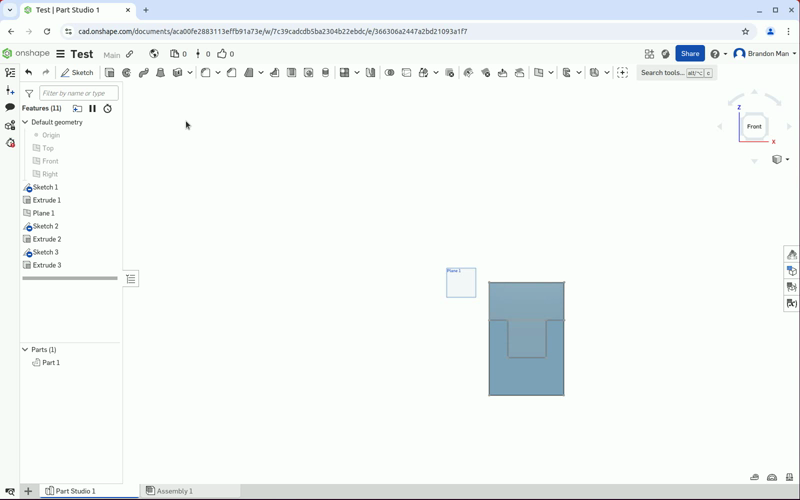
key(shift+7)
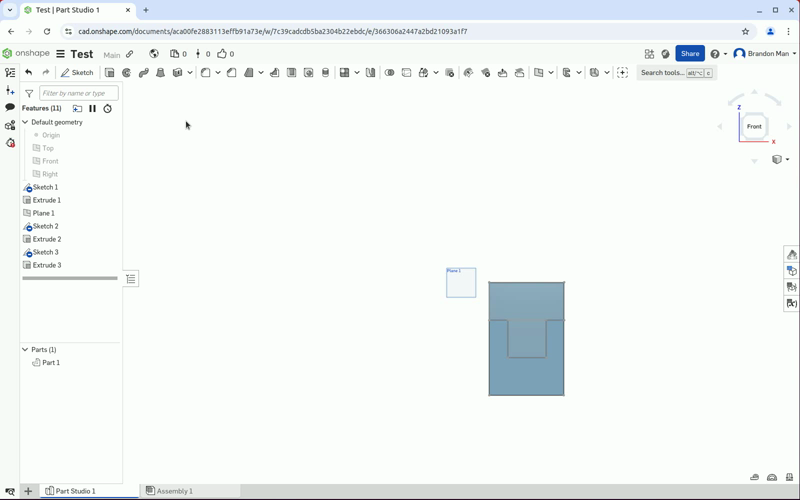
key(left, 2)
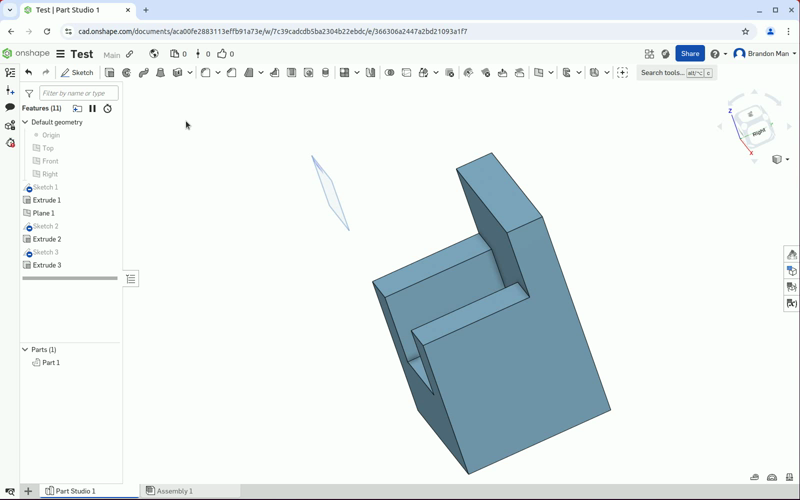
key(down, 2)
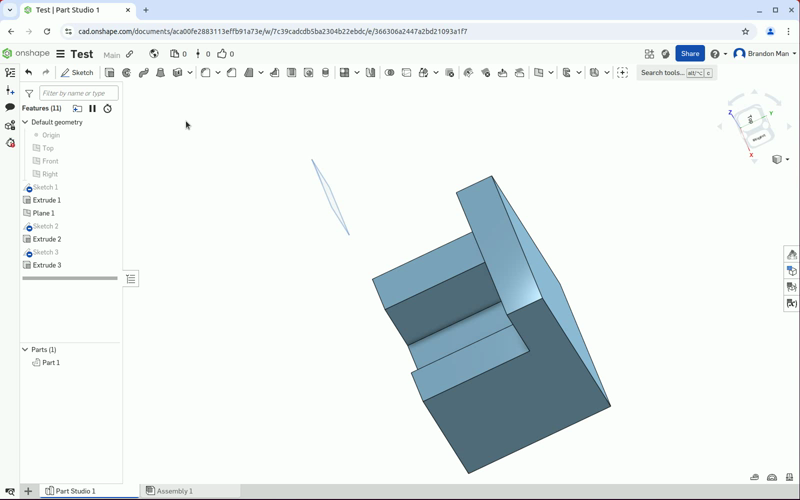
key(up, 2)
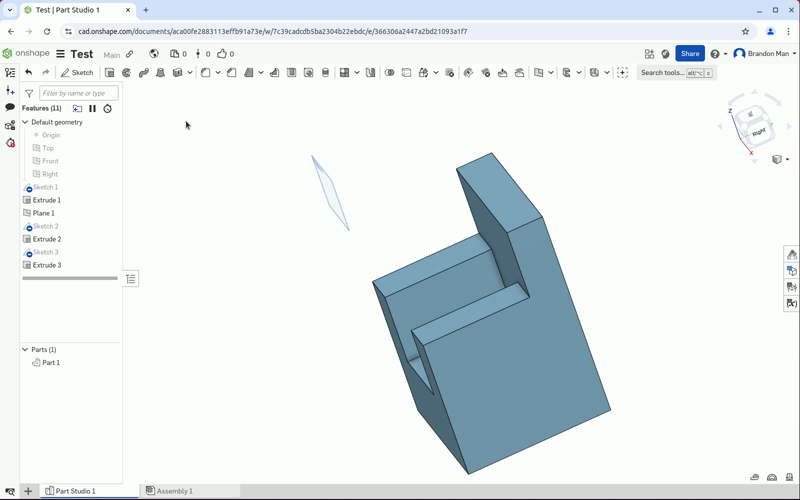
key(right, 2)
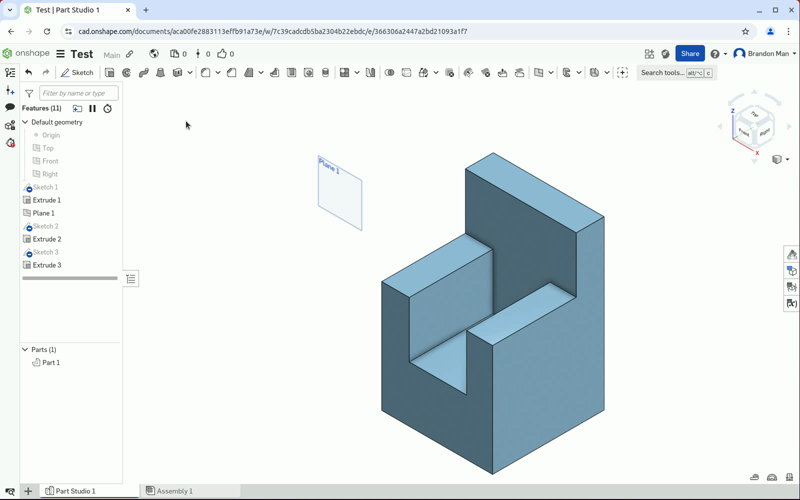
mouse_move(73, 189)
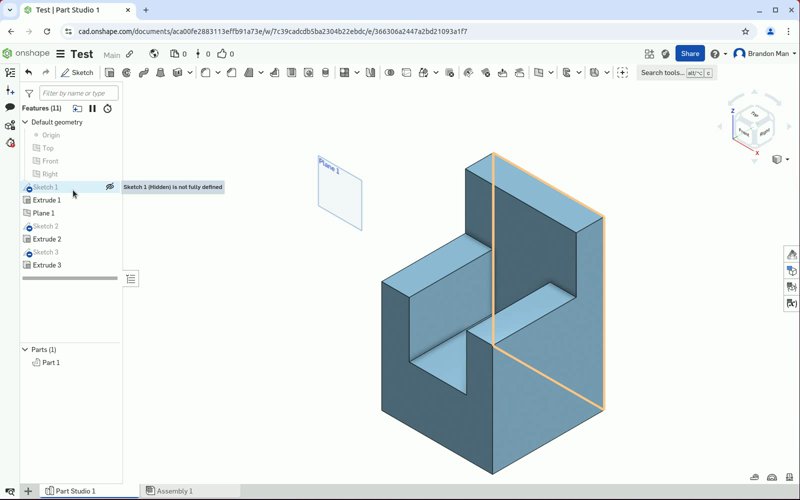
click(73, 189)